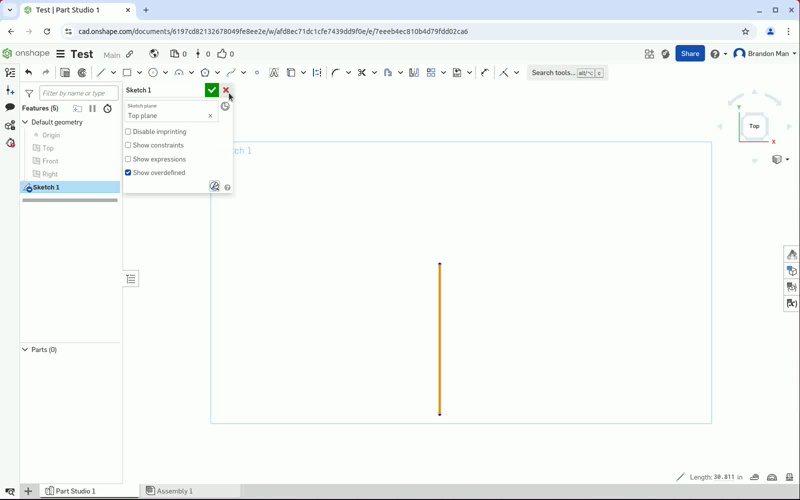
key(shift+h)
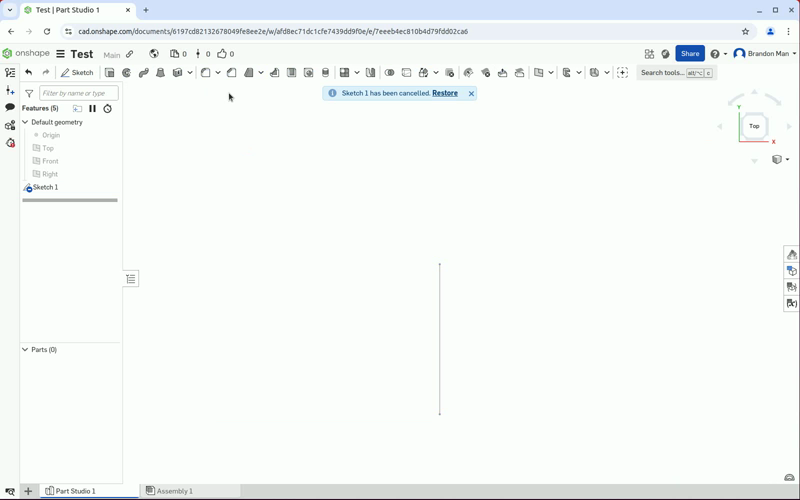
key(shift+s)
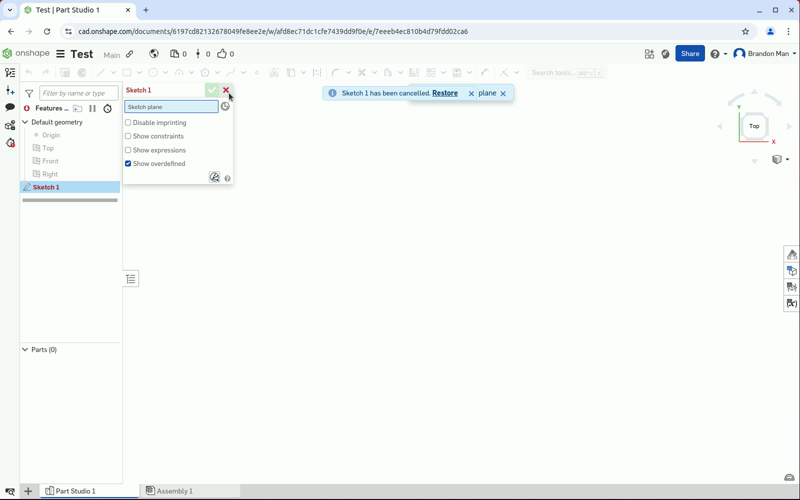
mouse_move(73, 150)
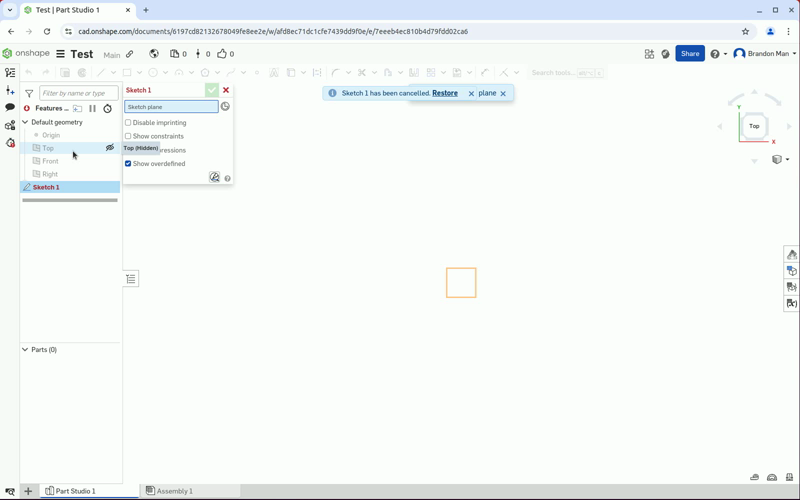
click(73, 150)
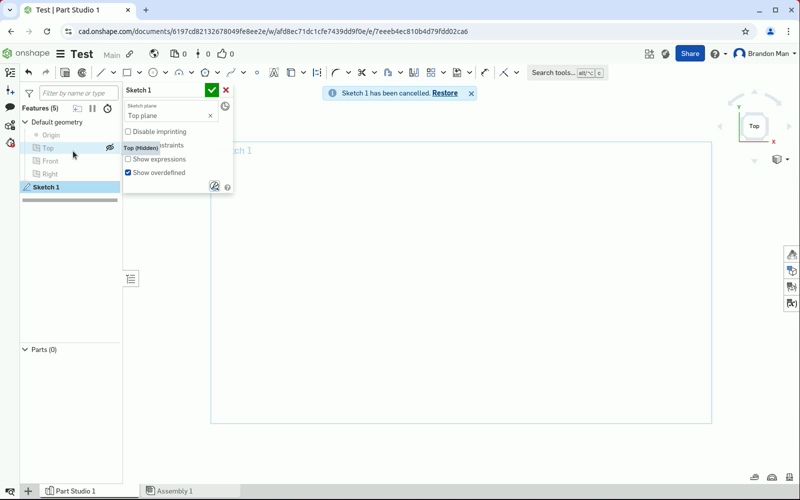
mouse_move(73, 352)
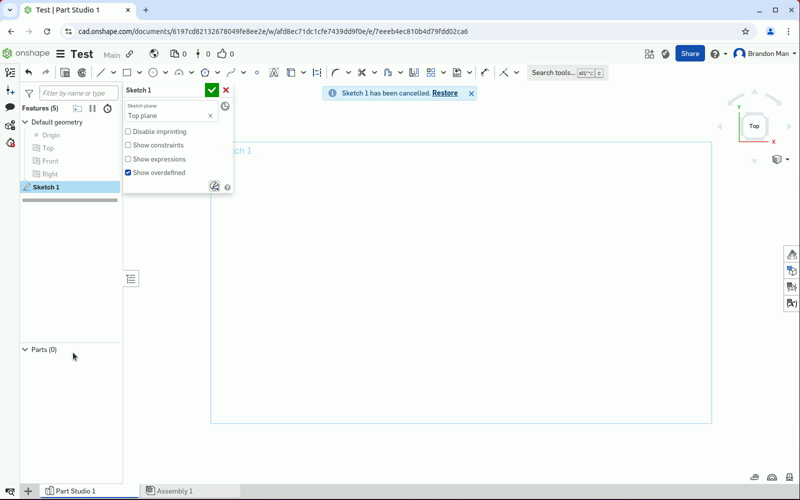
key(y)
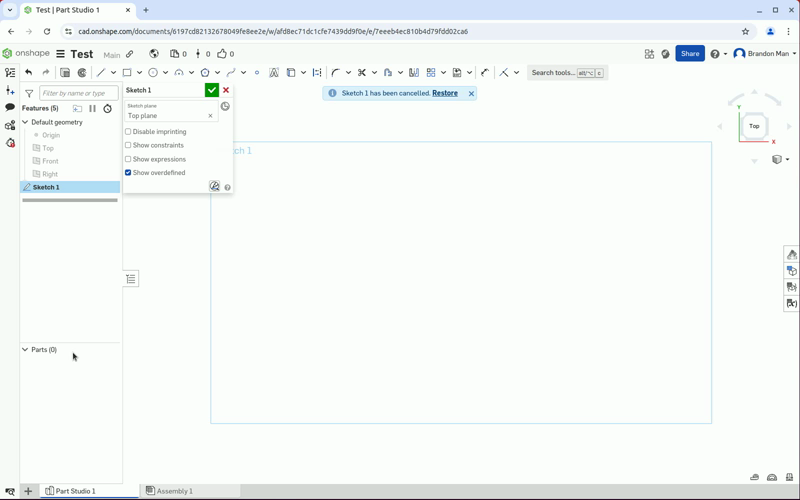
key(c)
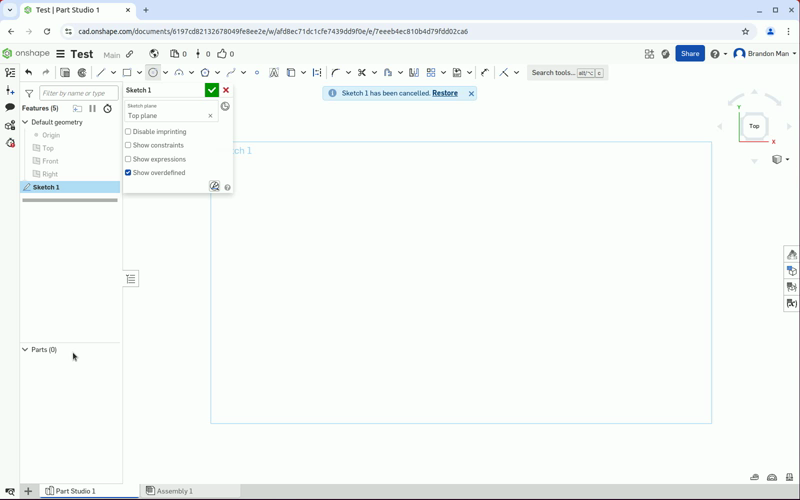
key_down(shift)
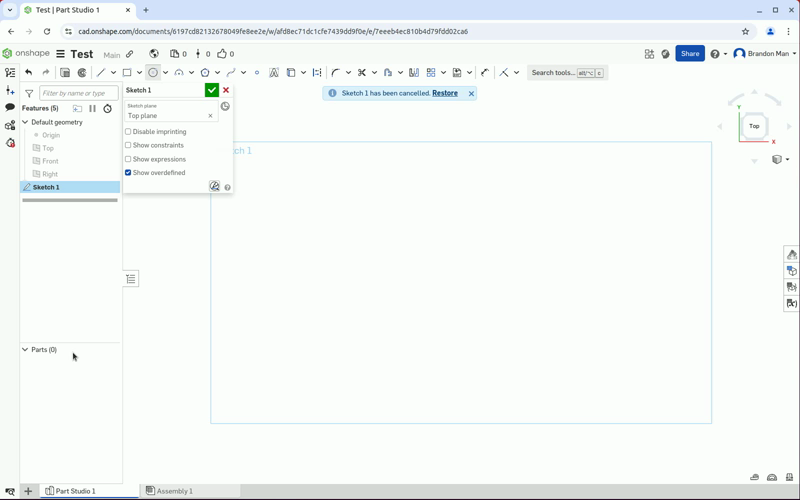
mouse_move(461, 282)
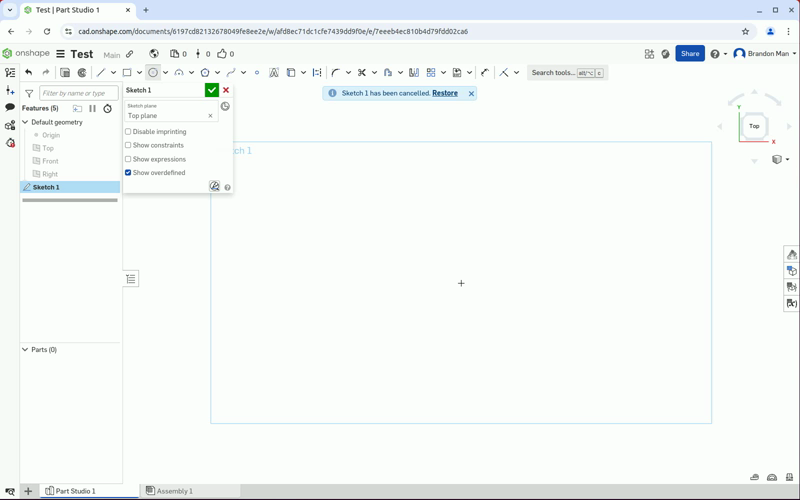
click(461, 282)
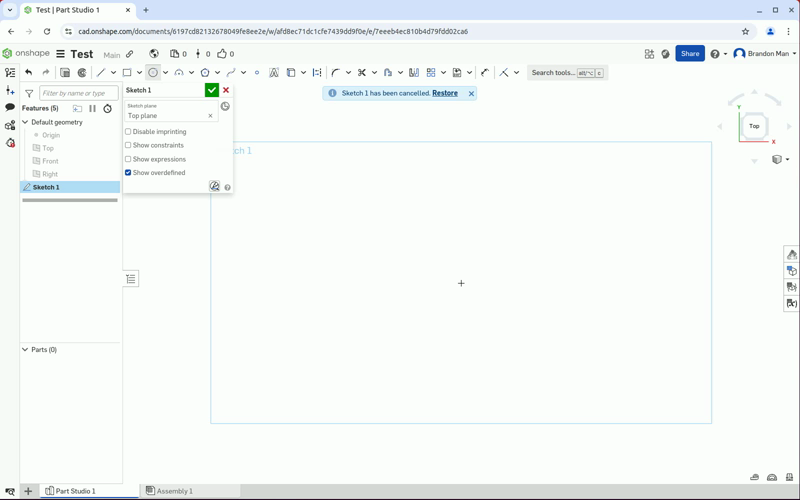
key_up(shift)
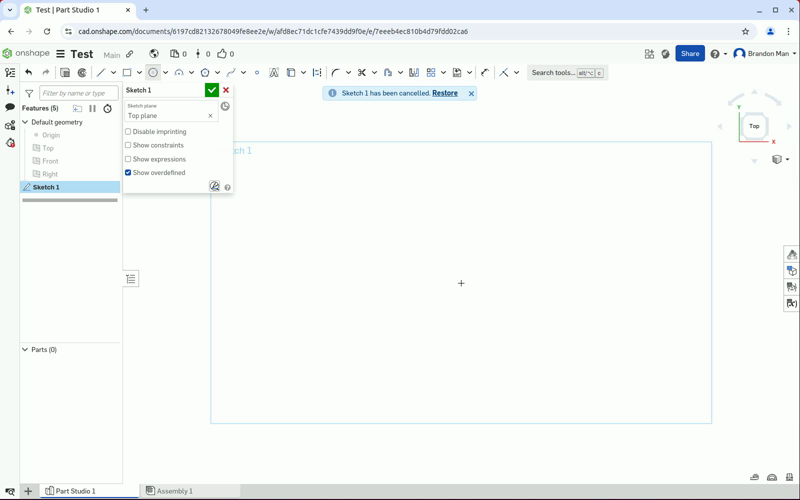
mouse_move(560, 282)
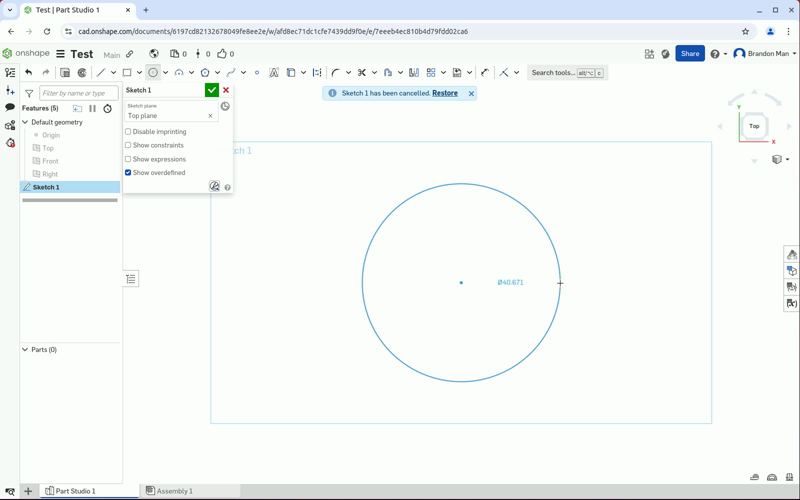
click(560, 282)
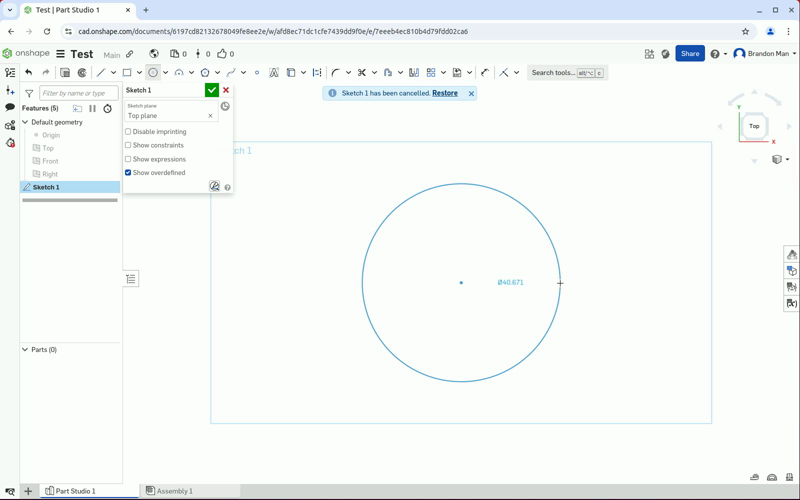
key(esc)
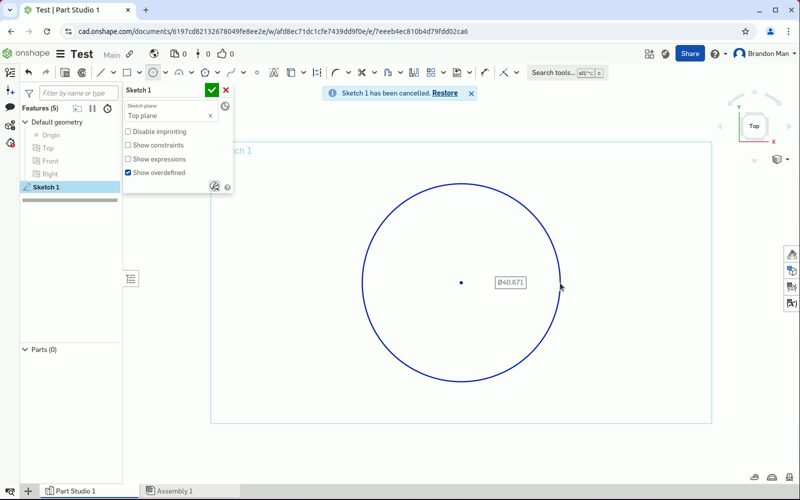
key(c)
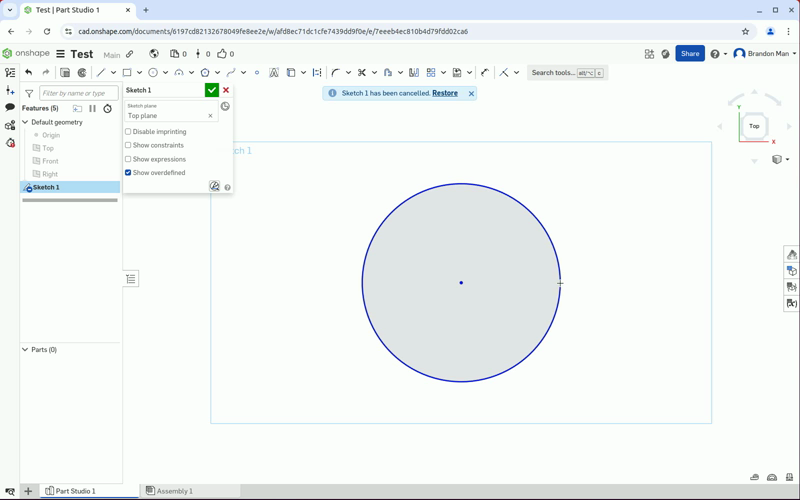
key_down(shift)
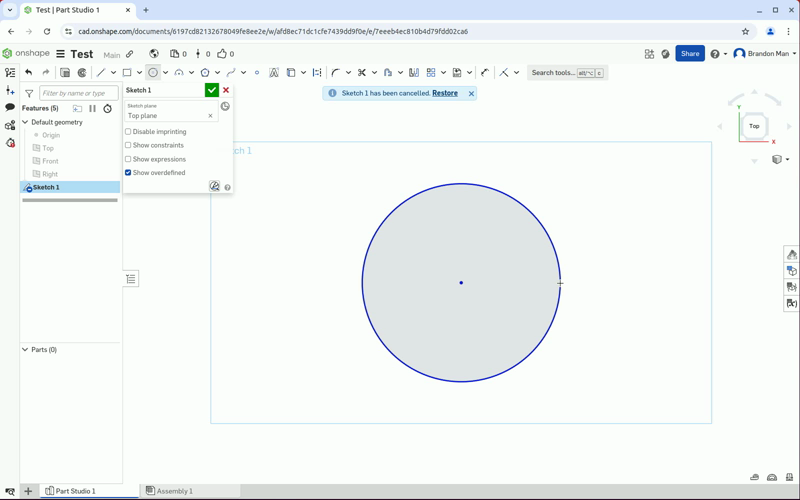
mouse_move(461, 282)
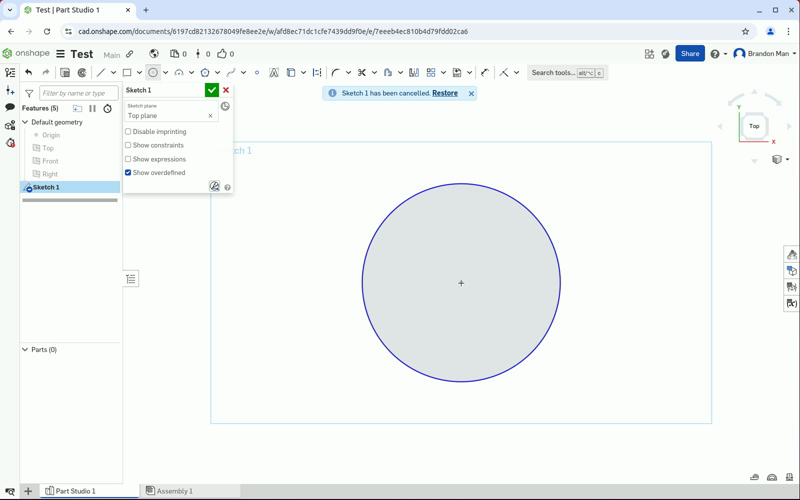
click(461, 282)
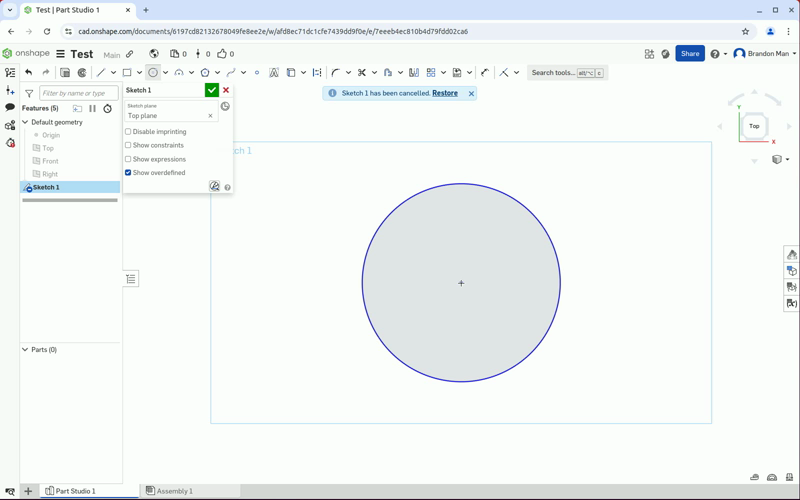
key_up(shift)
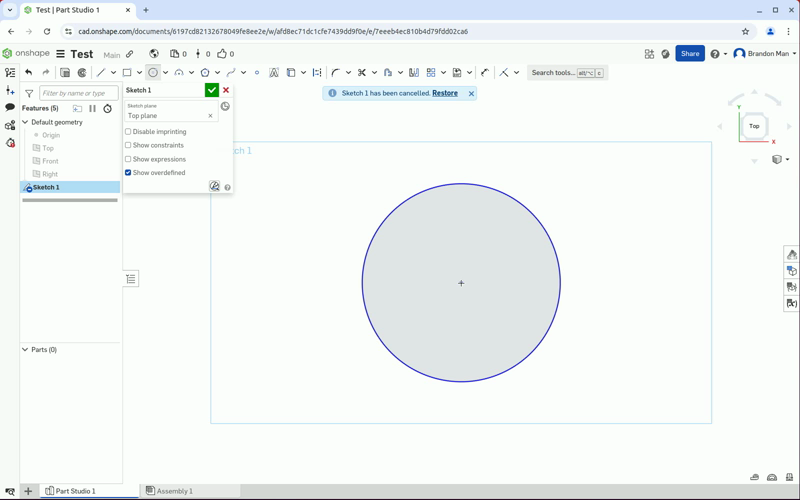
mouse_move(548, 282)
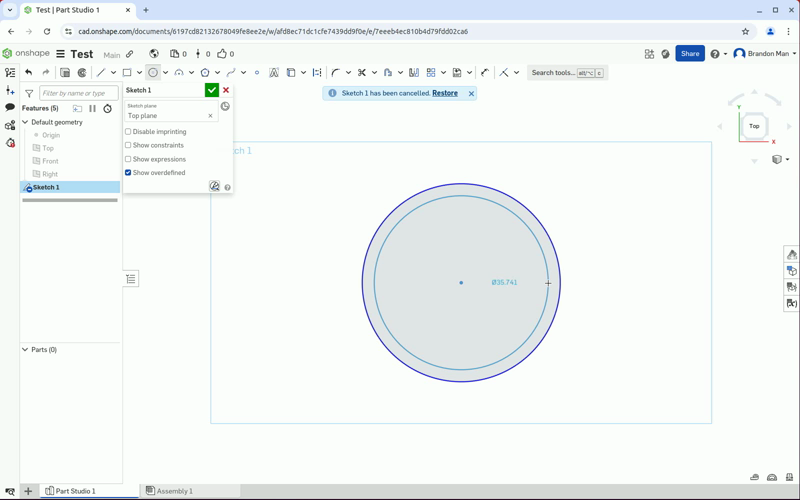
click(548, 282)
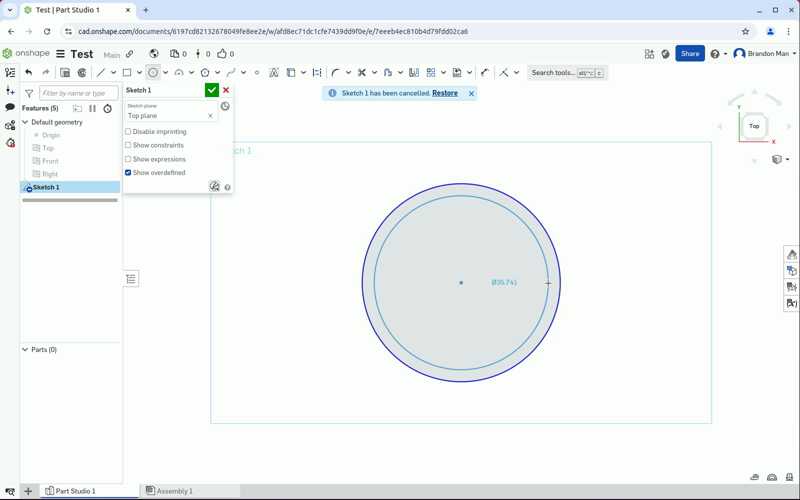
key(esc)
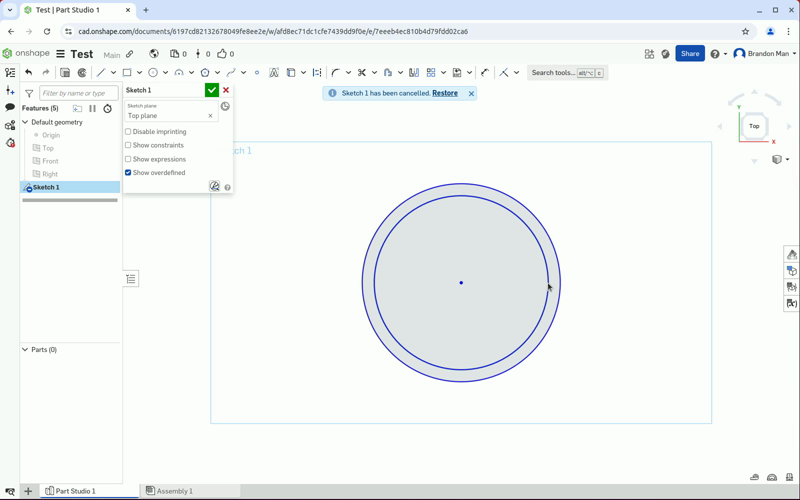
mouse_move(533, 221)
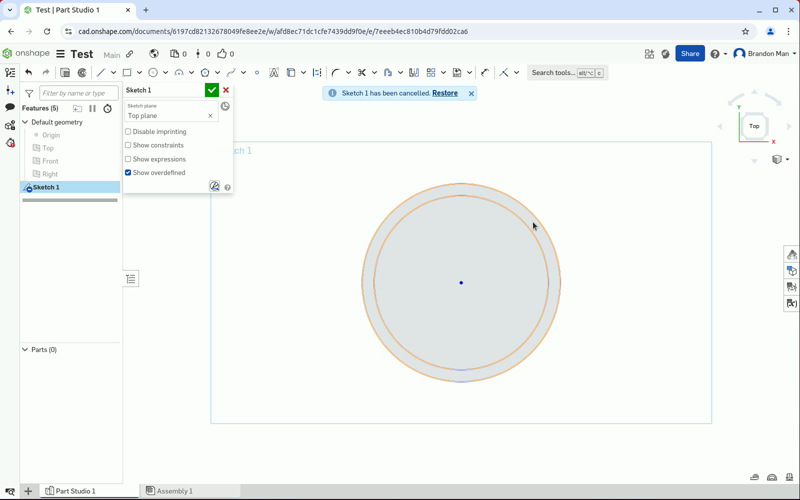
click(533, 221)
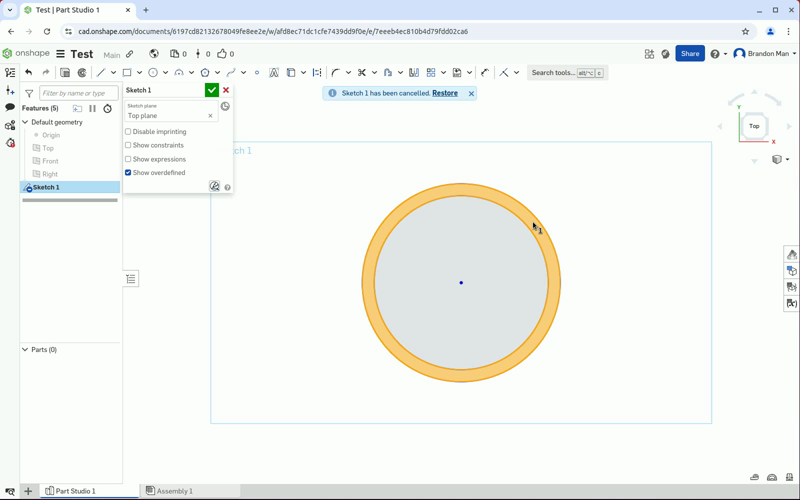
mouse_move(73, 352)
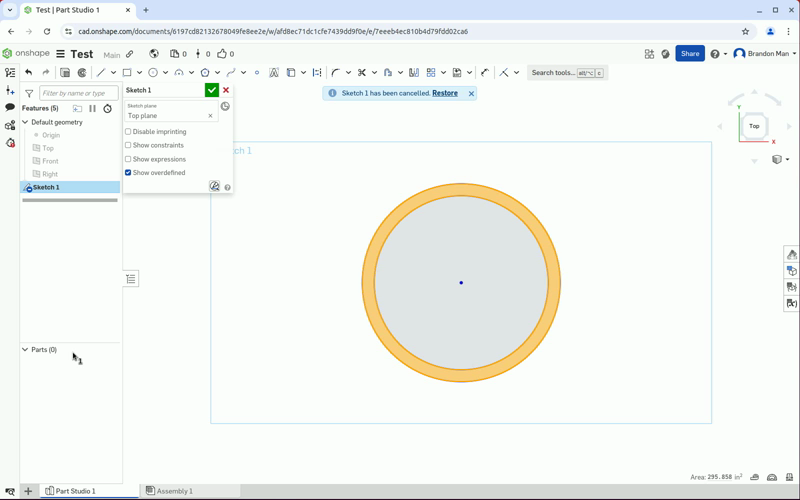
key(shift+y)
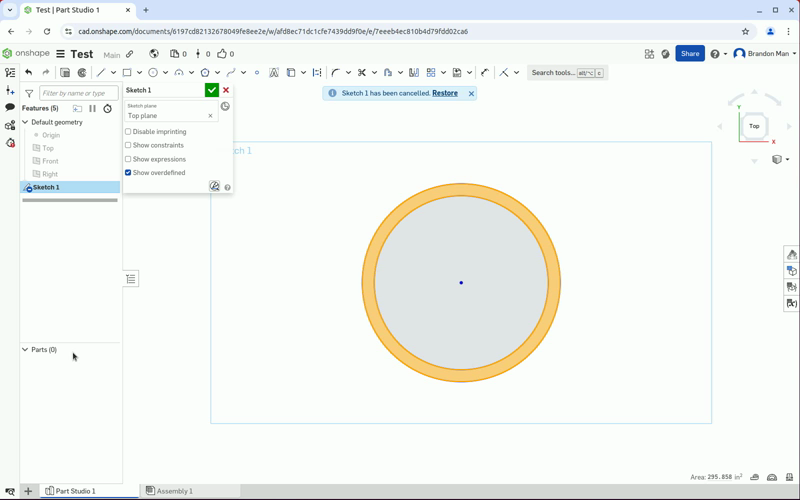
key(shift+e)
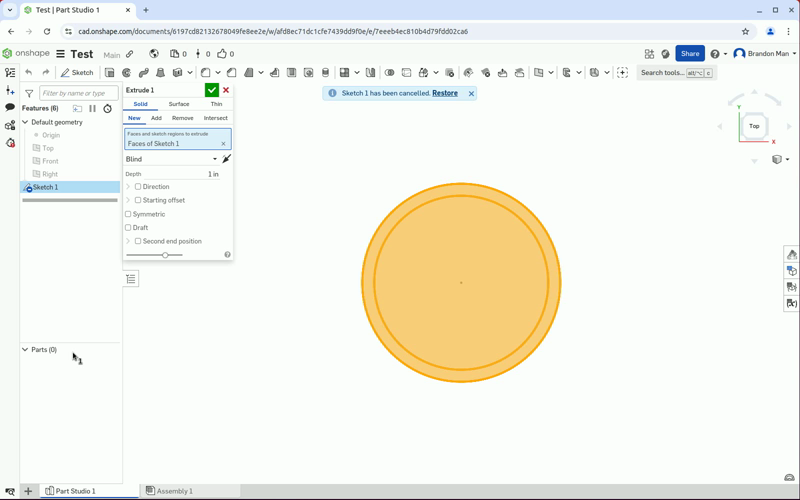
mouse_move(143, 106)
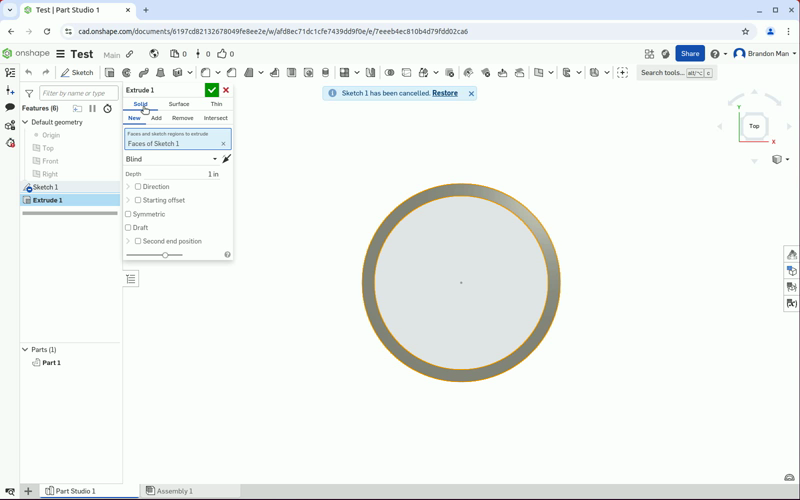
click(143, 106)
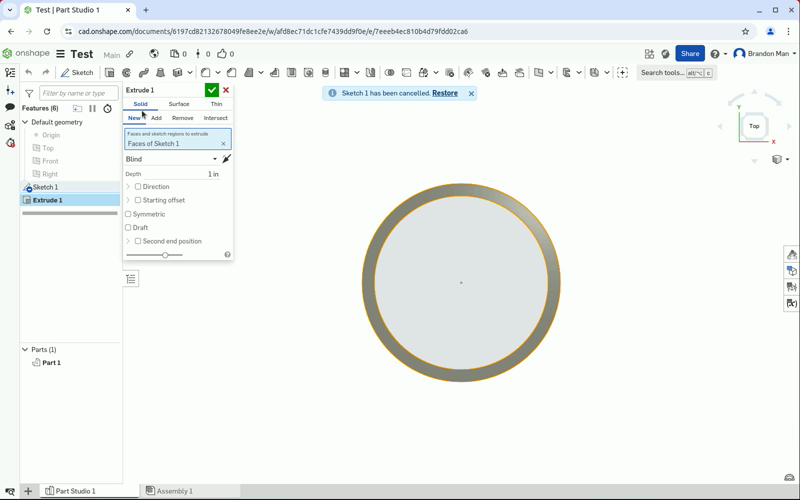
mouse_move(137, 120)
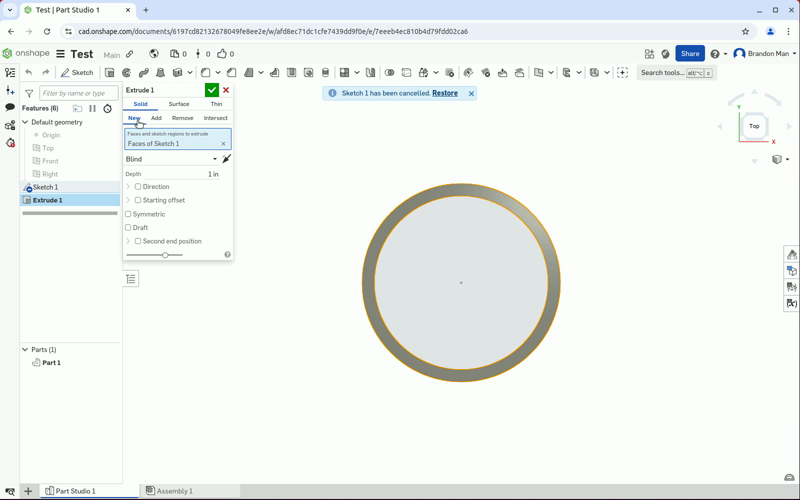
click(137, 120)
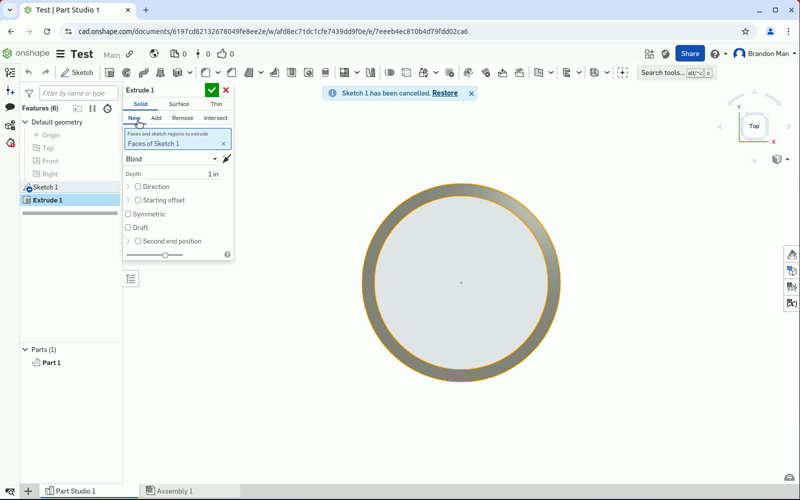
key(tab, 4)
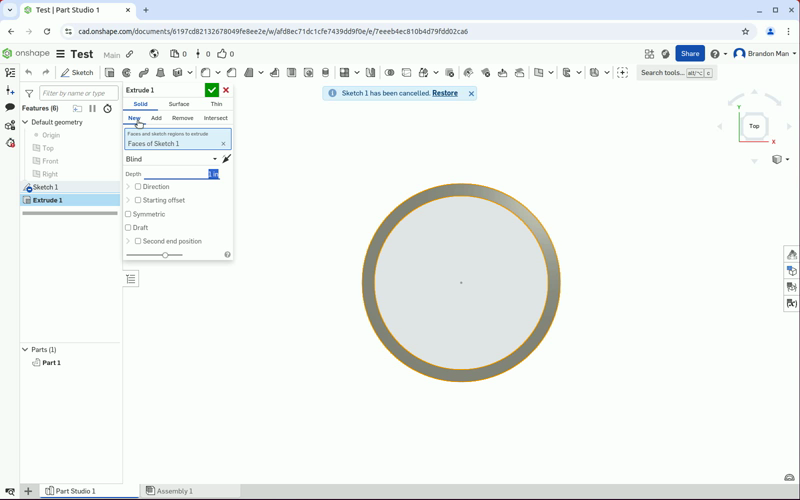
text(46.216)
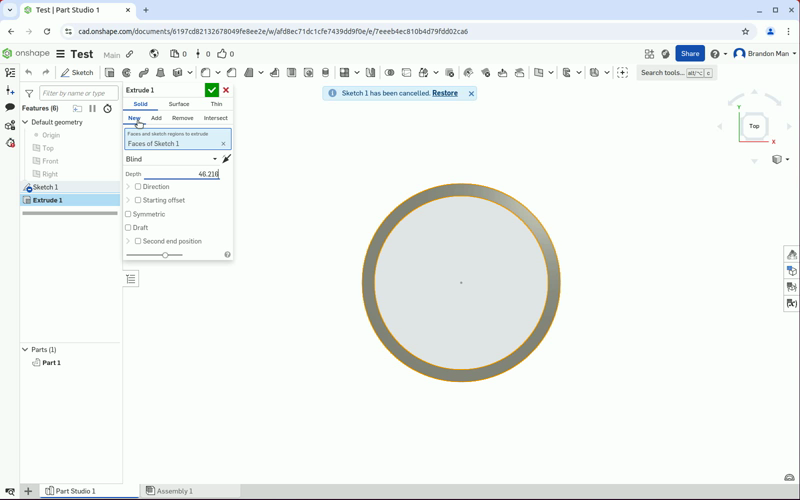
key(tab, 3)
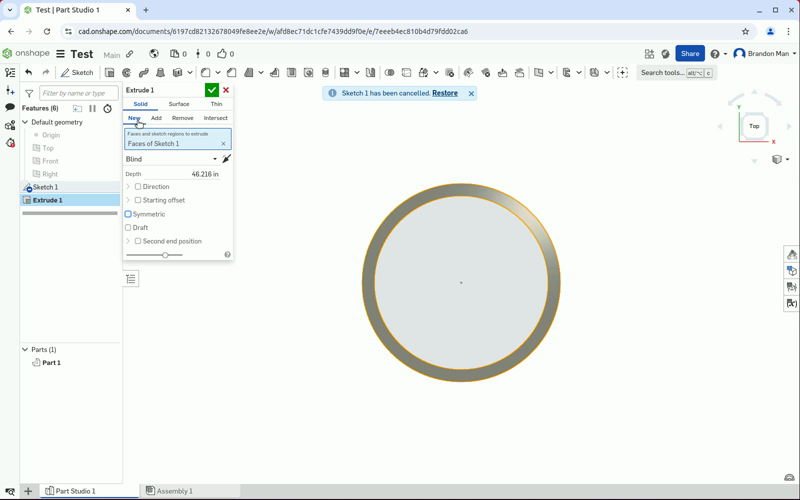
key(space)
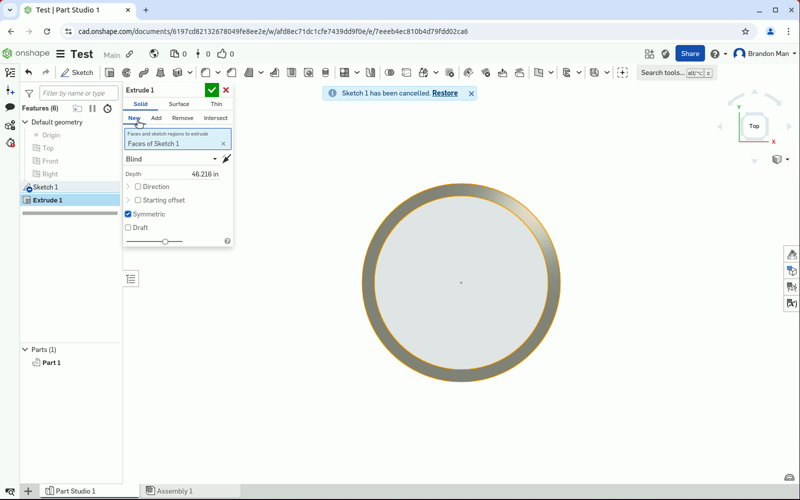
key(enter)
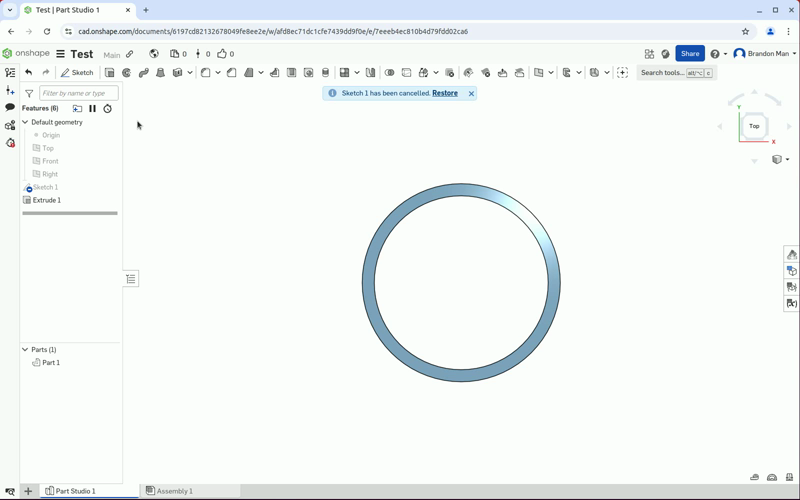
key(shift+h)
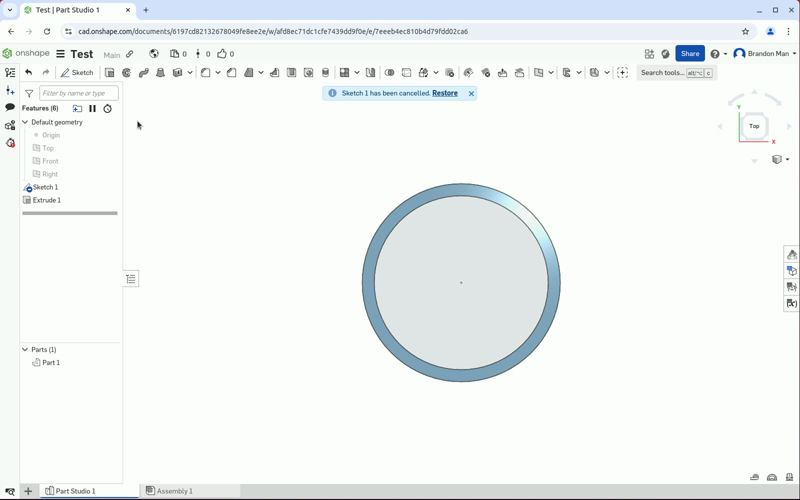
key(shift+h)
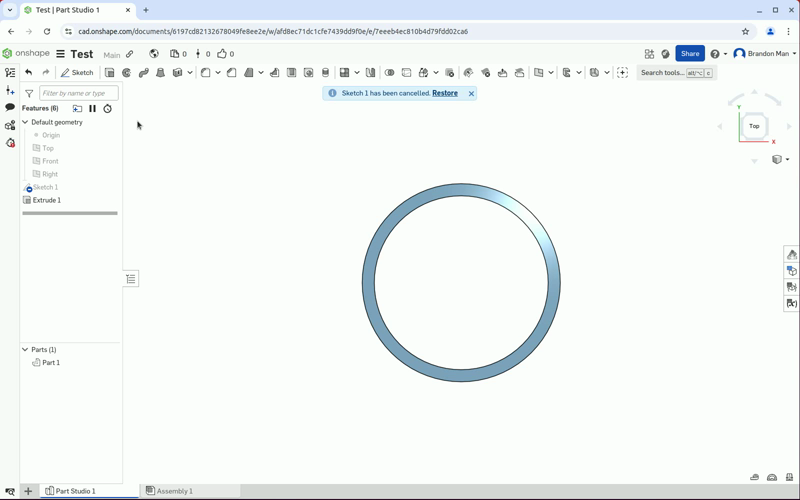
mouse_move(73, 189)
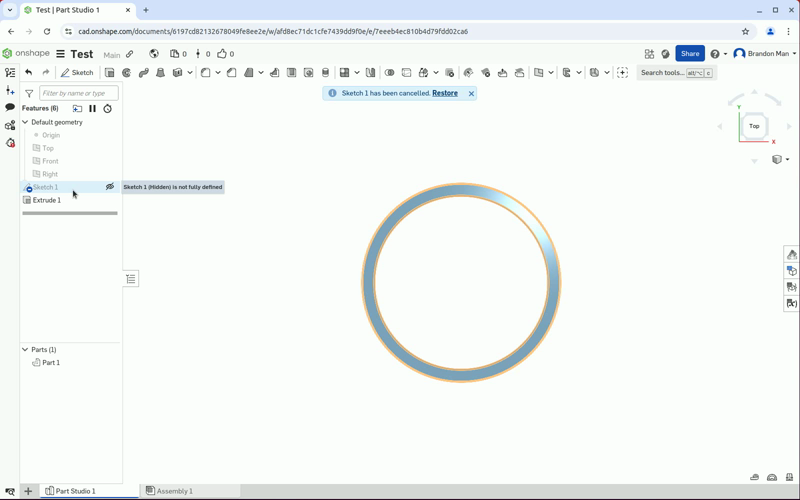
click(73, 189)
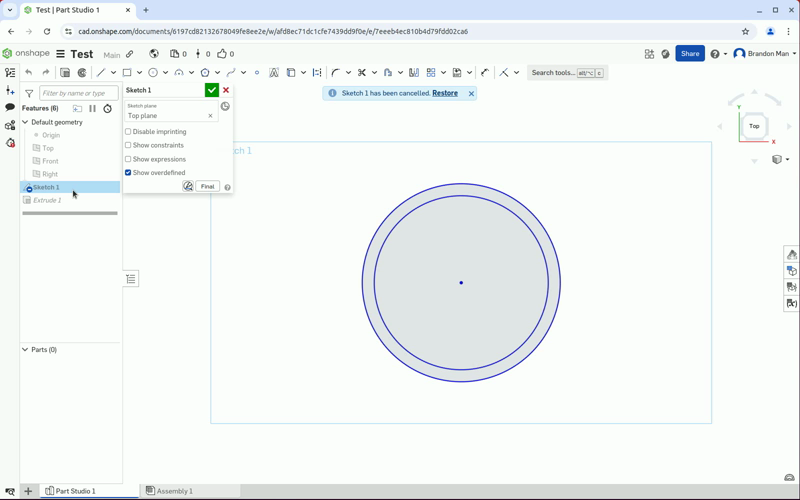
mouse_move(229, 92)
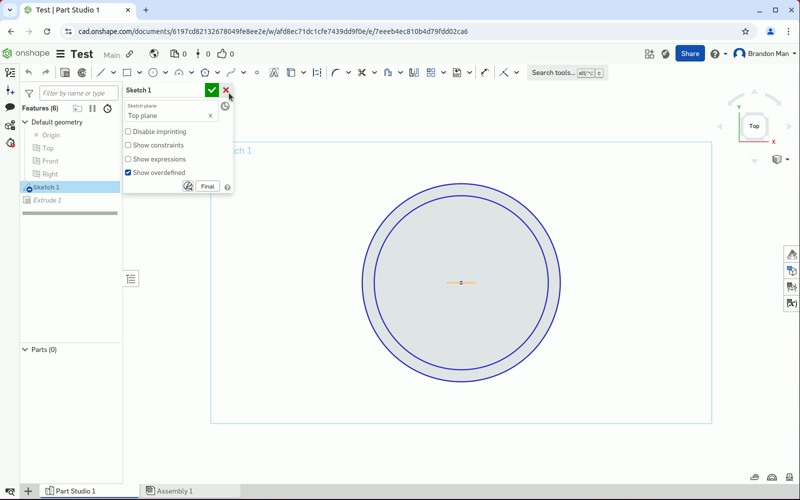
click(229, 92)
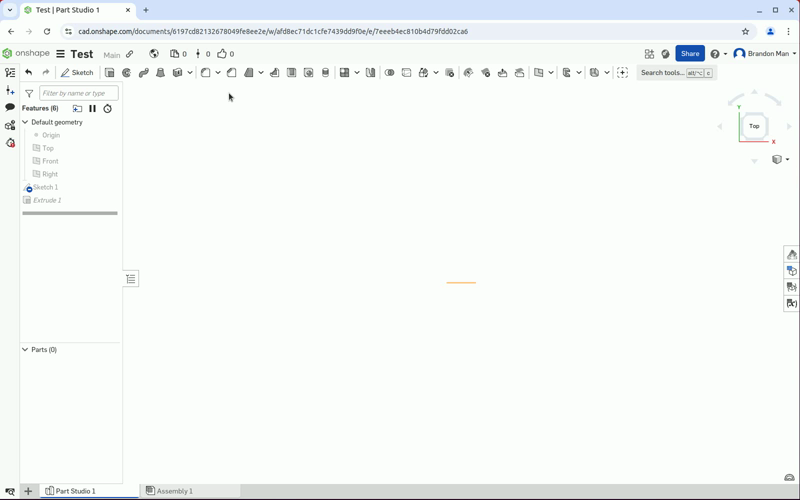
mouse_move(73, 352)
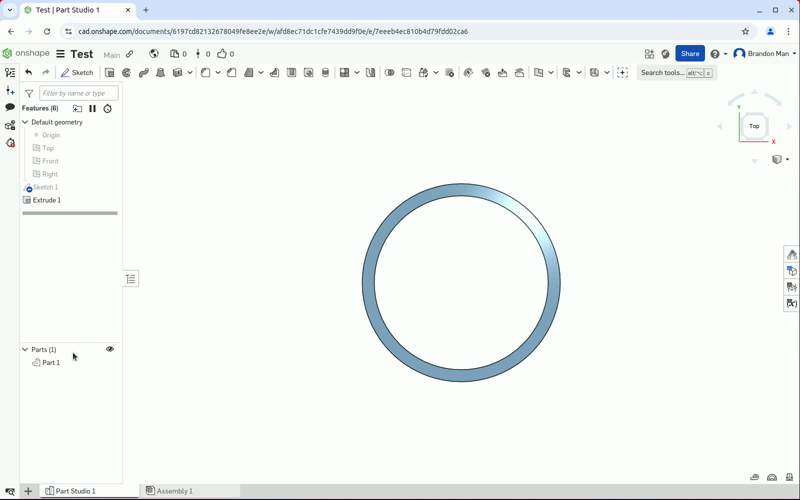
key(y)
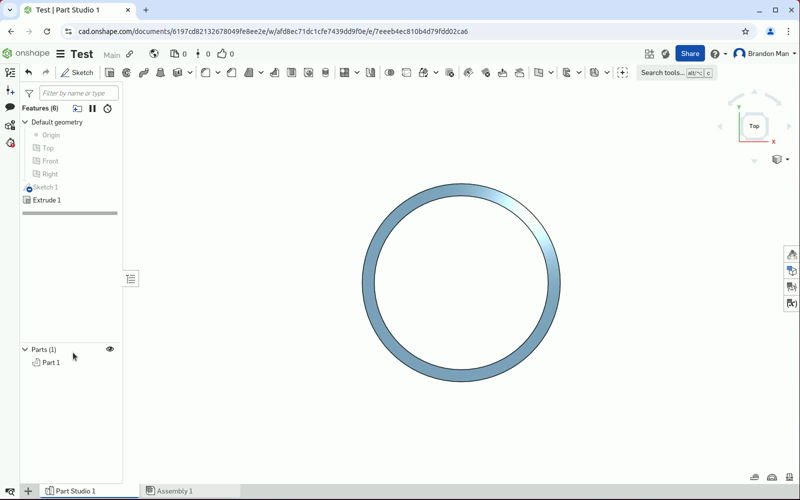
key(shift+p)
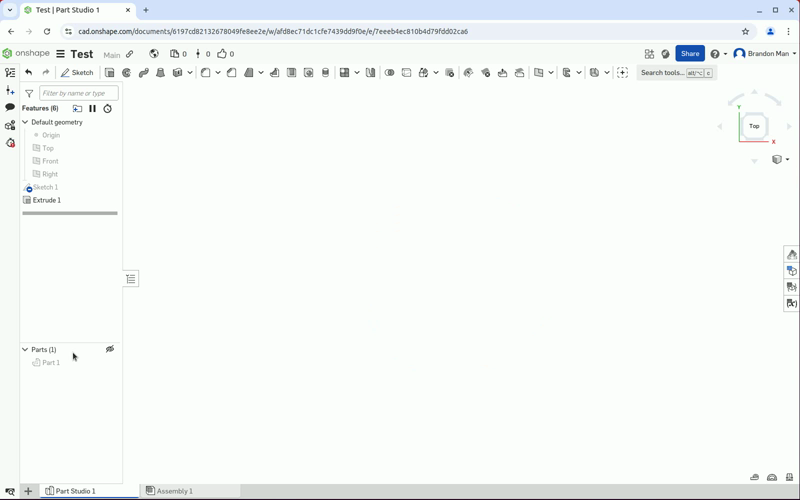
key(space)
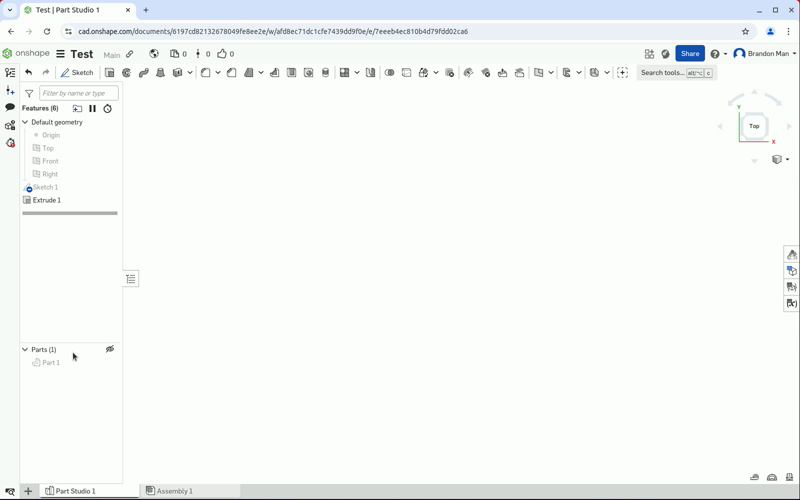
key_down(shift)
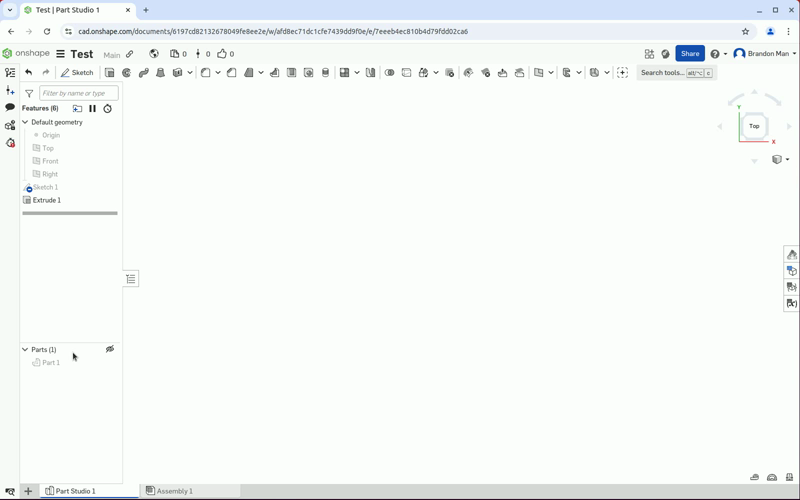
key(up)
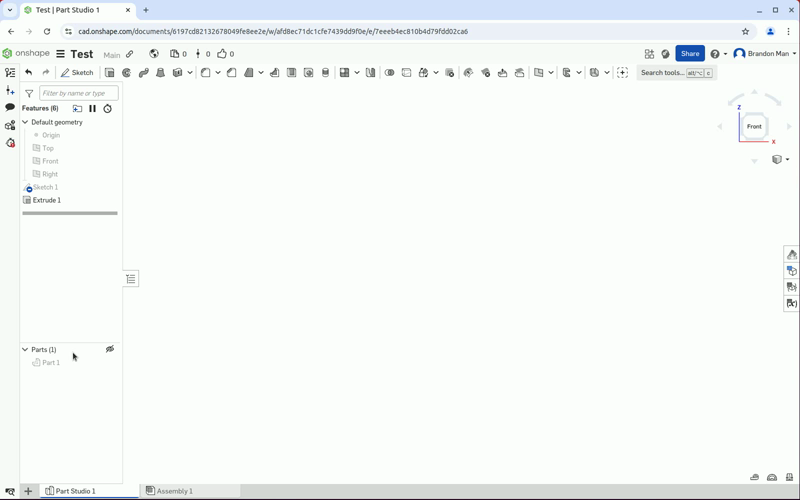
key_up(shift)
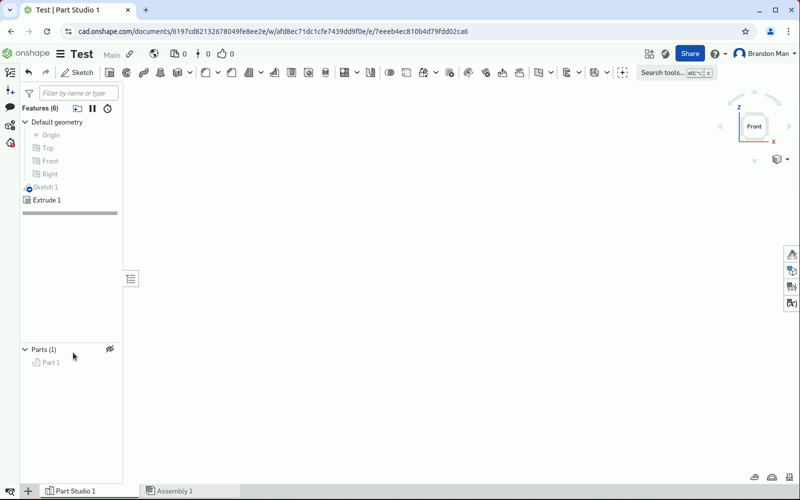
key(space)
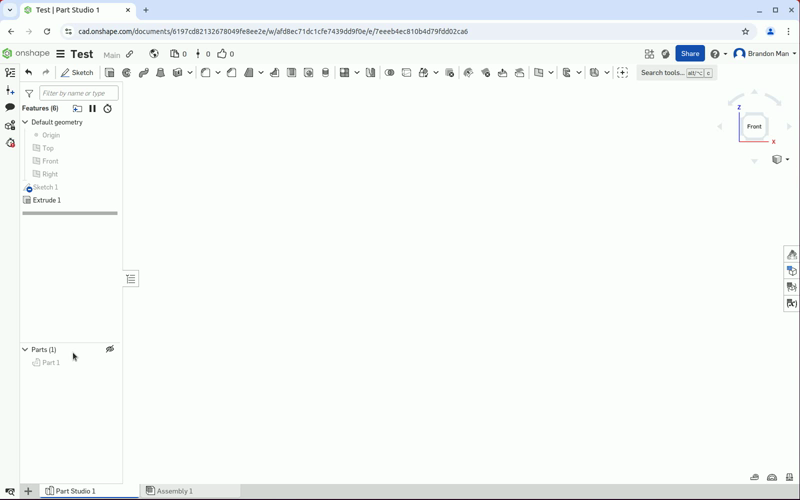
key_down(shift)
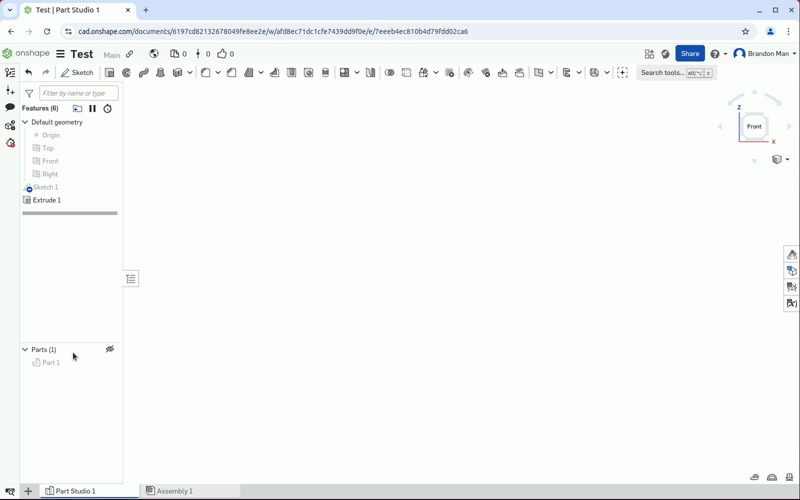
key(left)
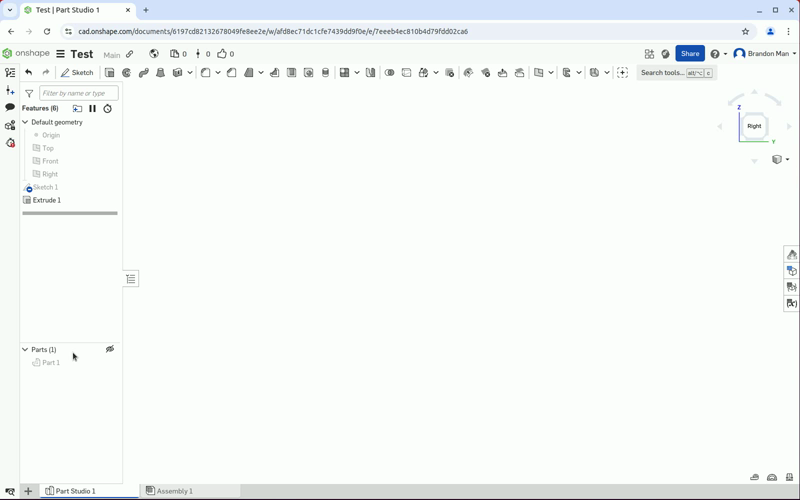
key_up(shift)
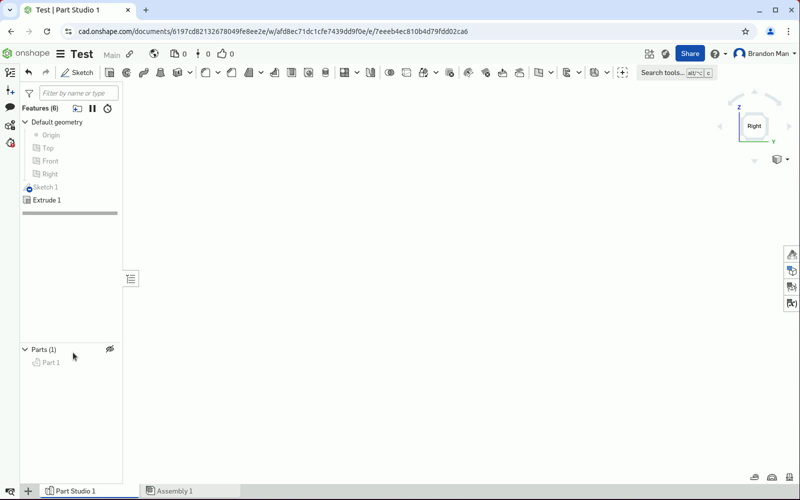
mouse_move(73, 352)
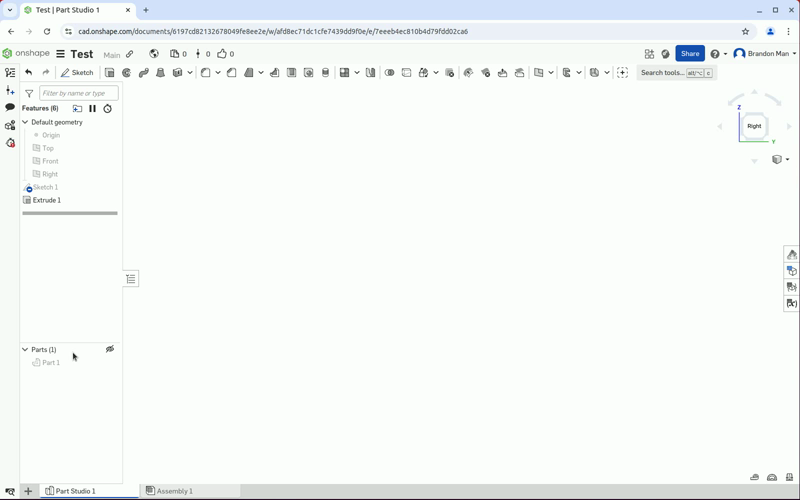
key(shift+y)
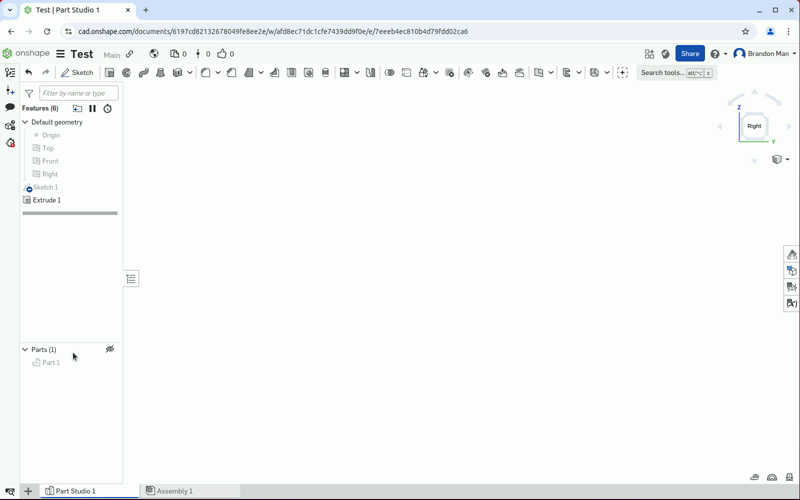
key(shift+s)
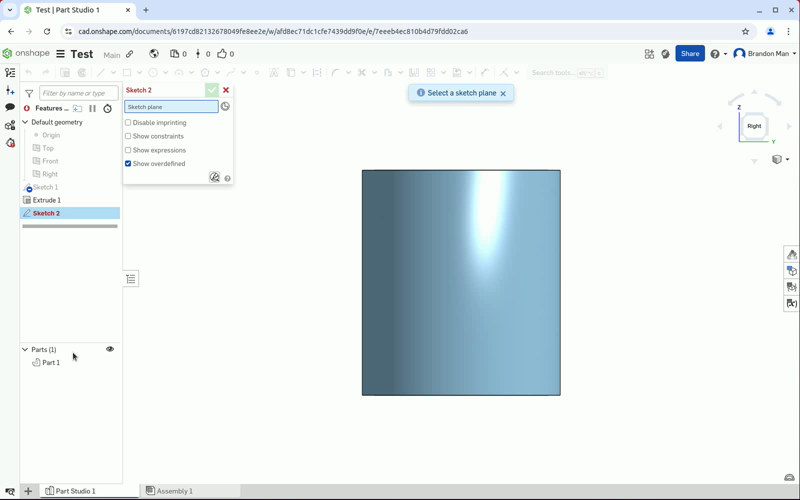
mouse_move(73, 176)
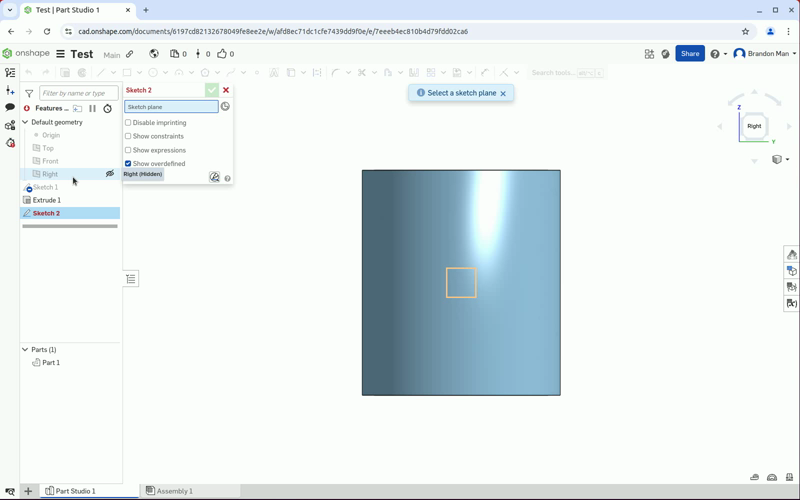
click(73, 176)
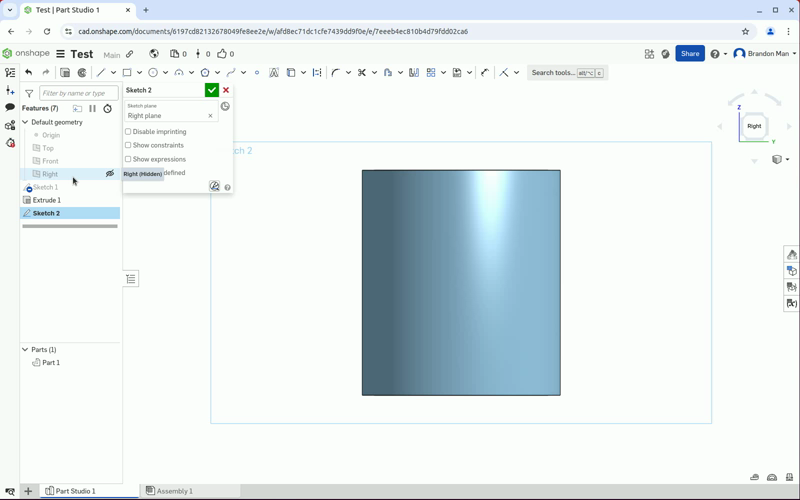
mouse_move(73, 352)
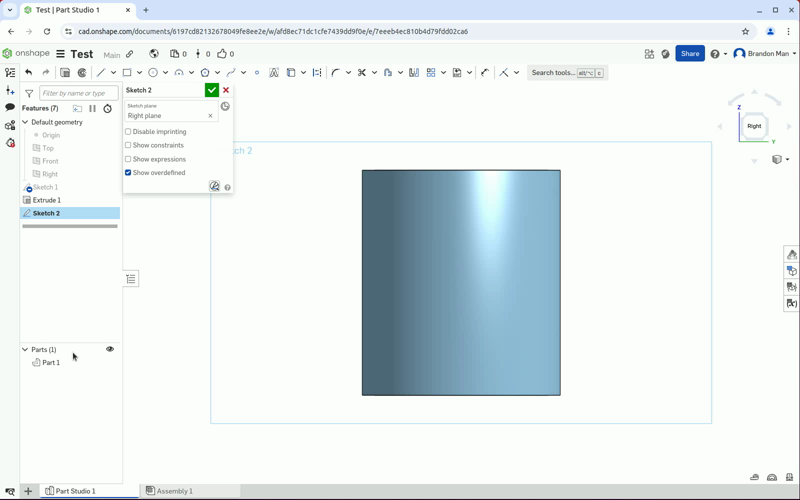
key(y)
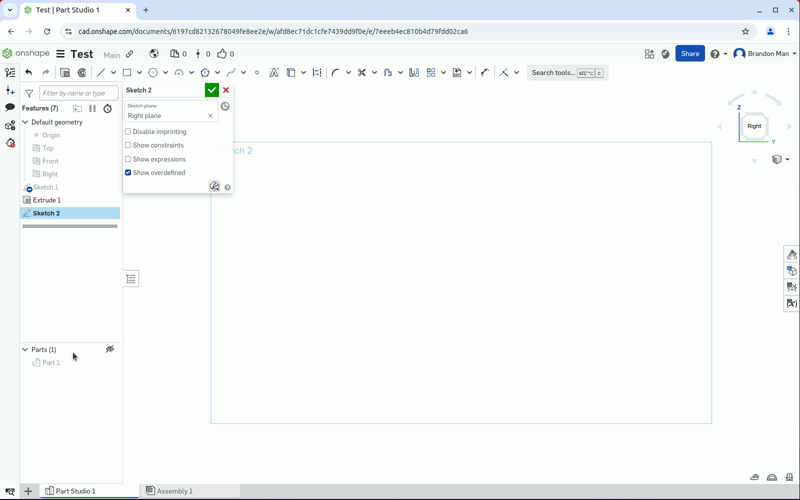
key(l)
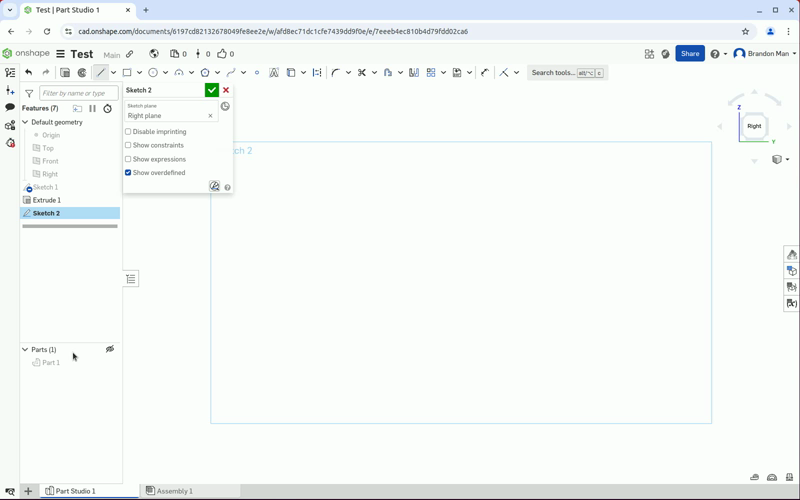
key_down(shift)
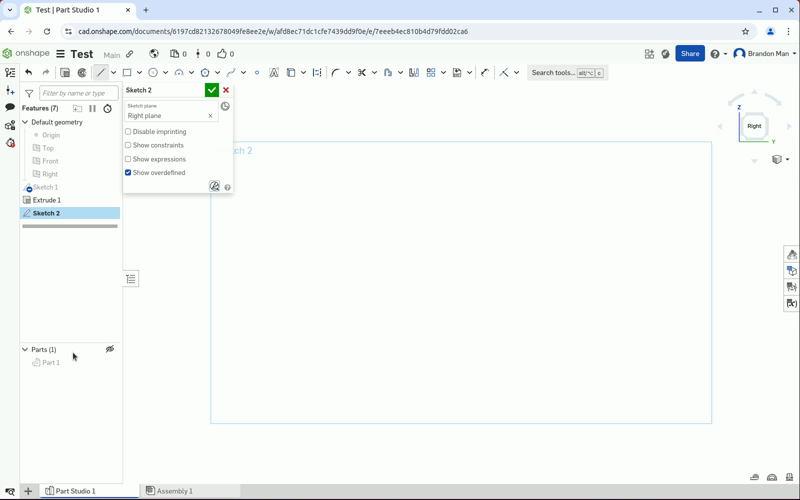
mouse_move(403, 212)
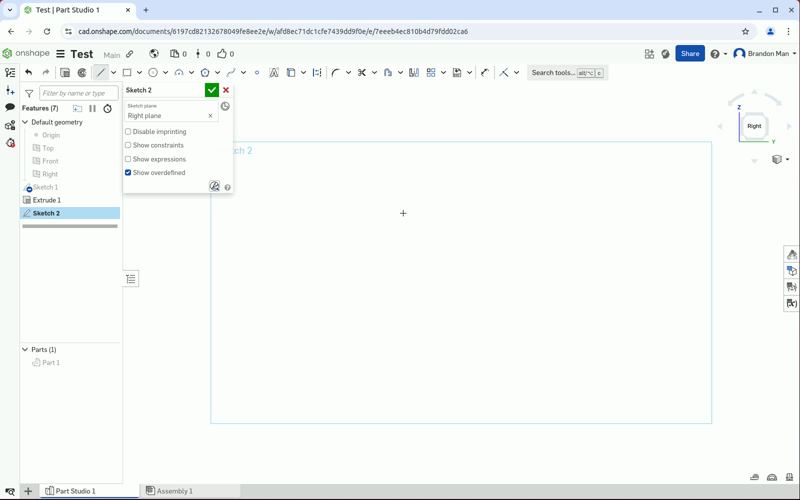
click(403, 212)
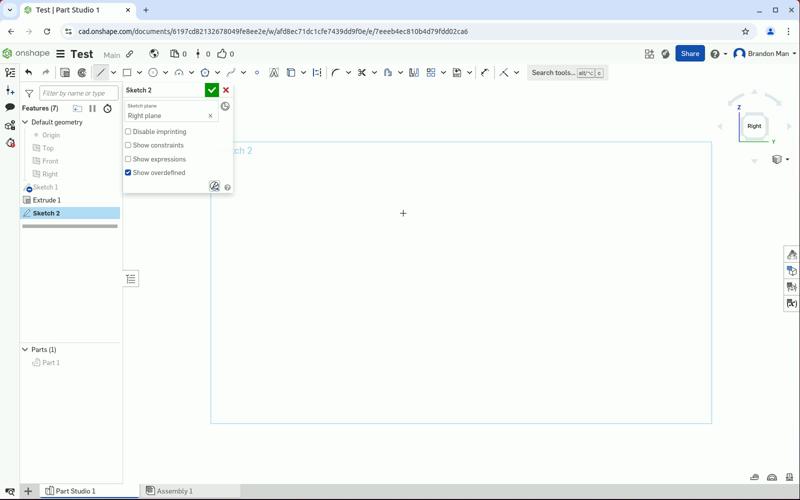
key_up(shift)
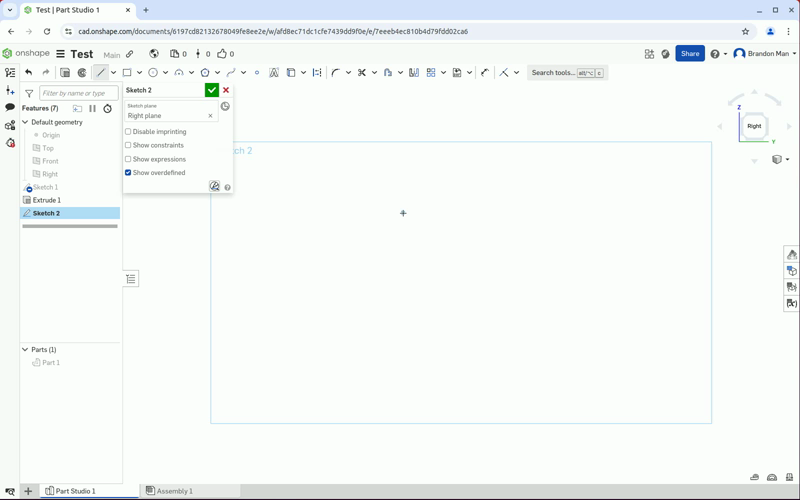
key_down(shift)
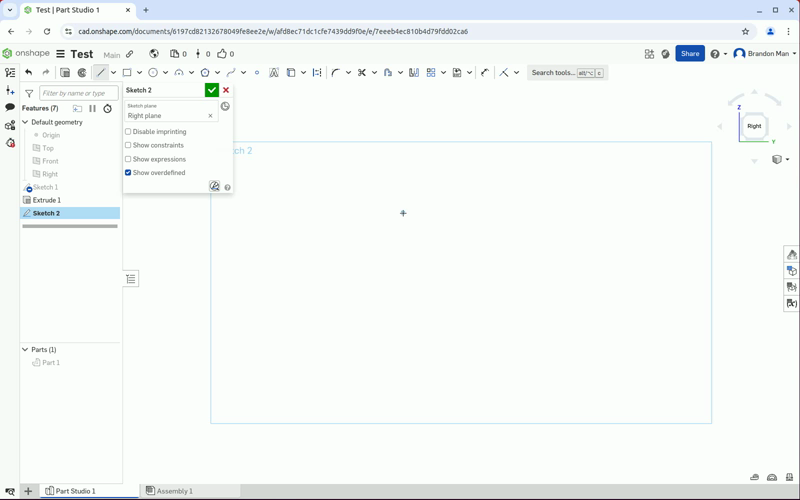
mouse_move(516, 212)
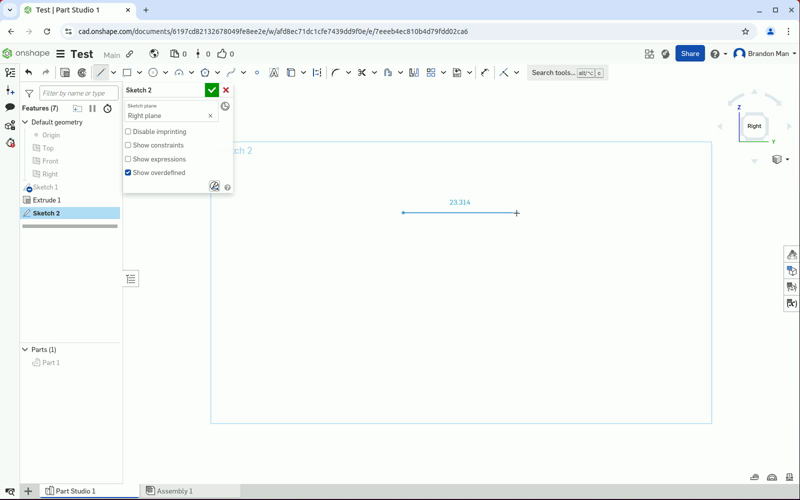
click(516, 212)
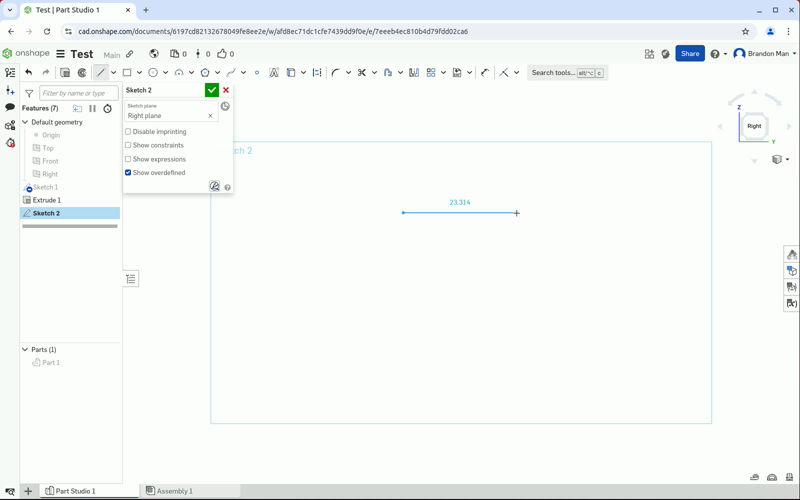
key_up(shift)
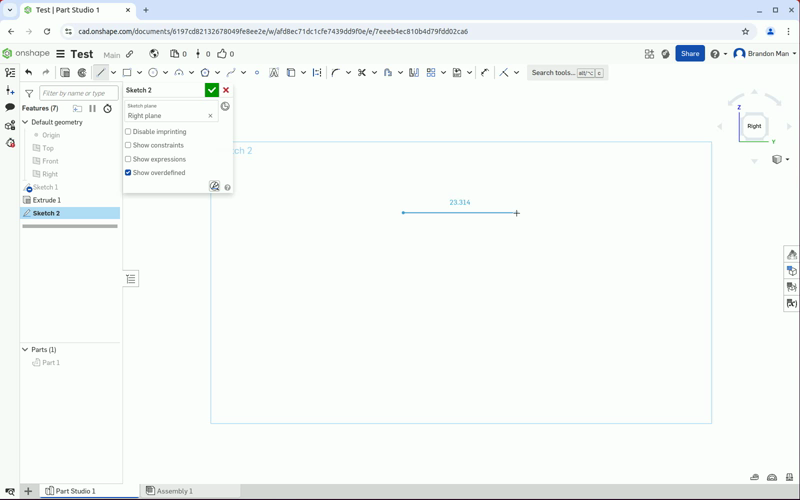
key_down(shift)
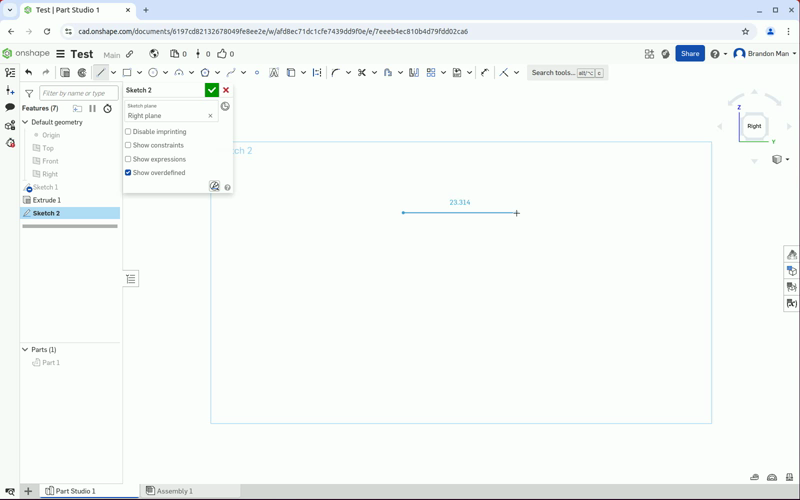
mouse_move(546, 212)
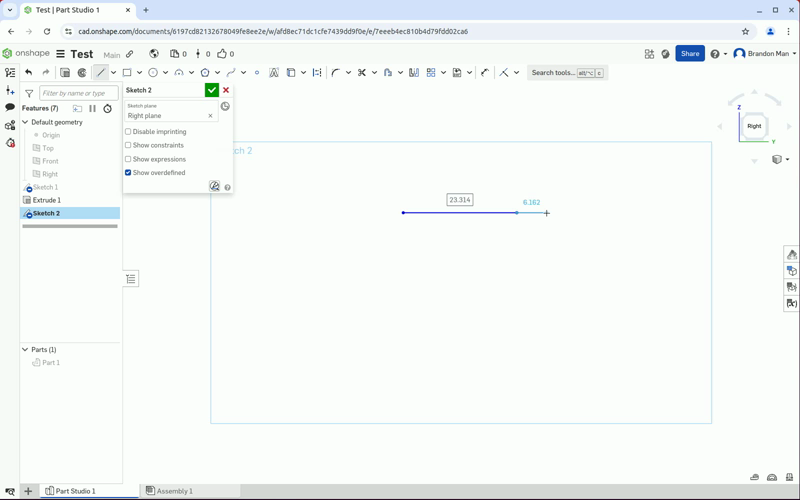
mouse_move(516, 194)
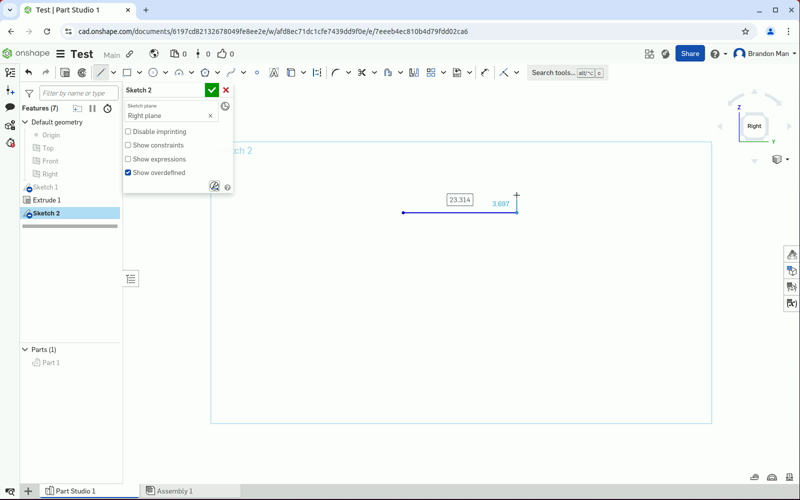
click(516, 194)
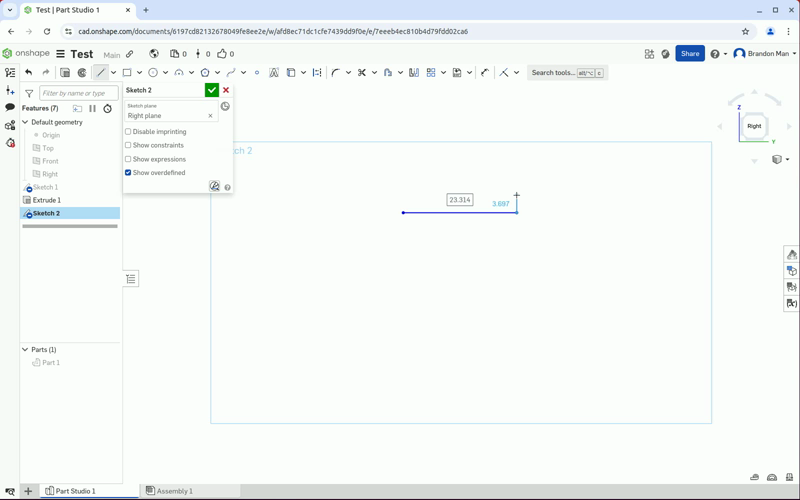
key_up(shift)
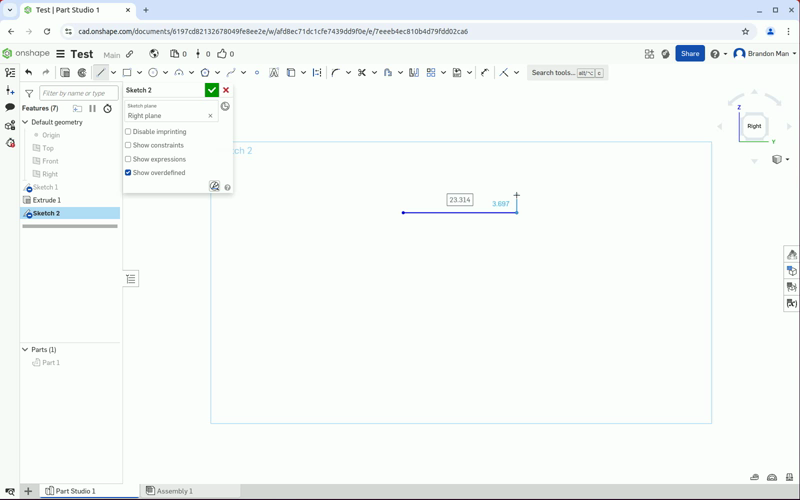
key_down(shift)
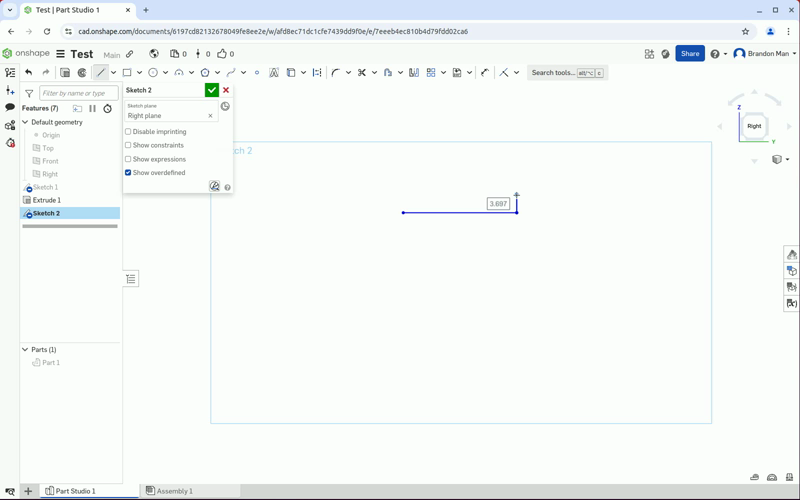
mouse_move(403, 194)
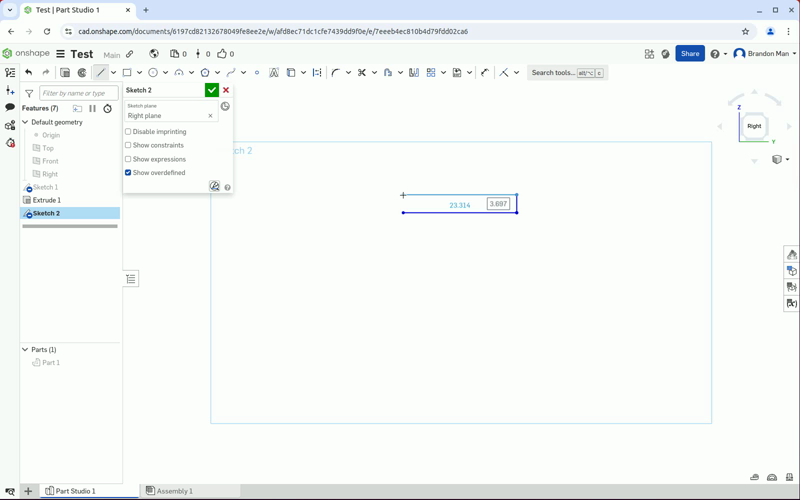
click(403, 194)
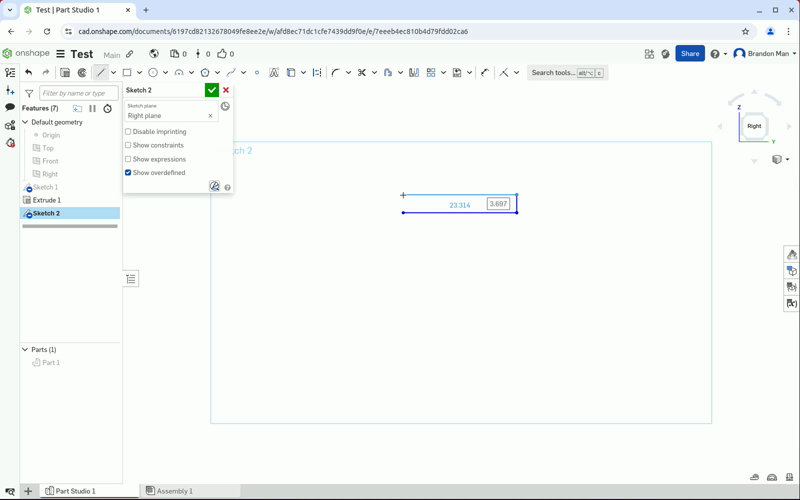
key_up(shift)
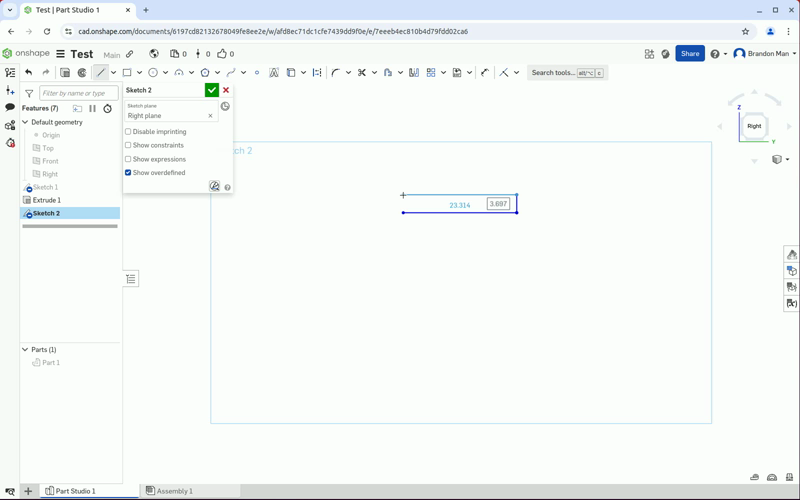
mouse_move(433, 194)
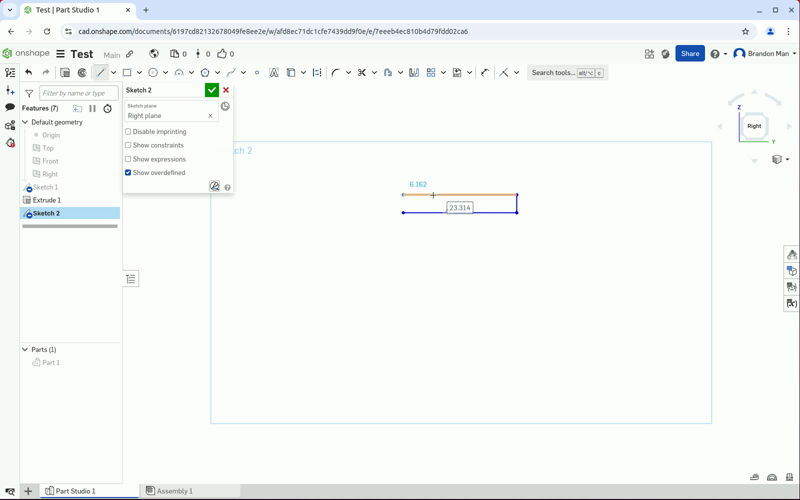
key_down(shift)
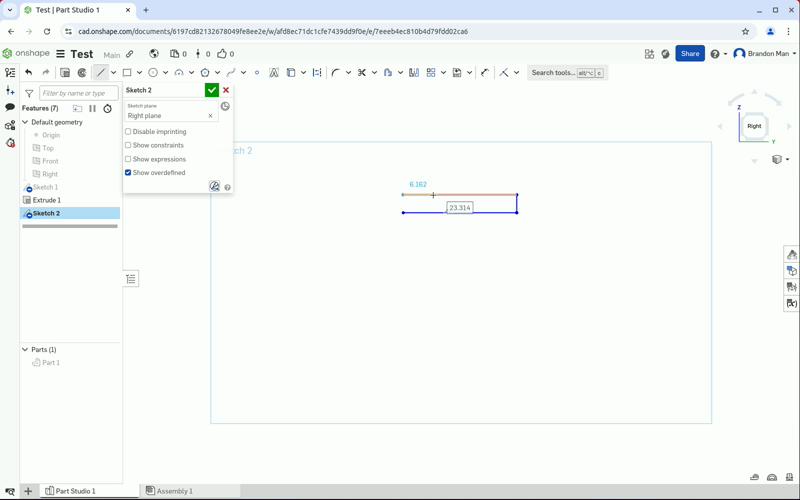
mouse_move(403, 212)
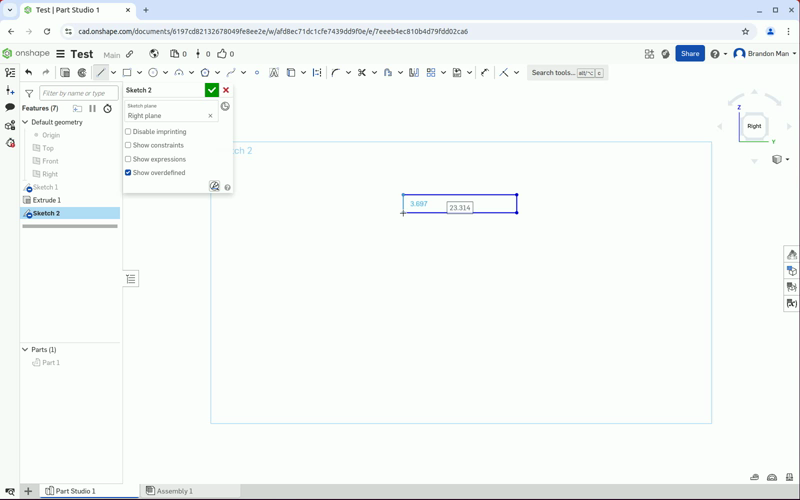
key_up(shift)
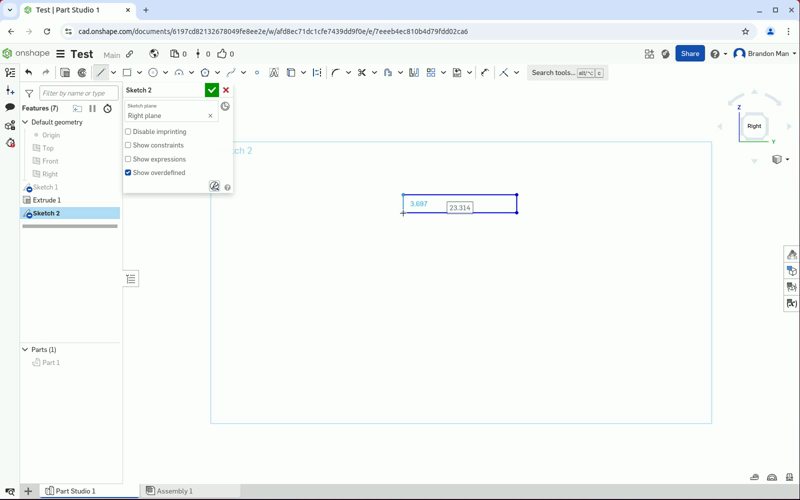
click(403, 212)
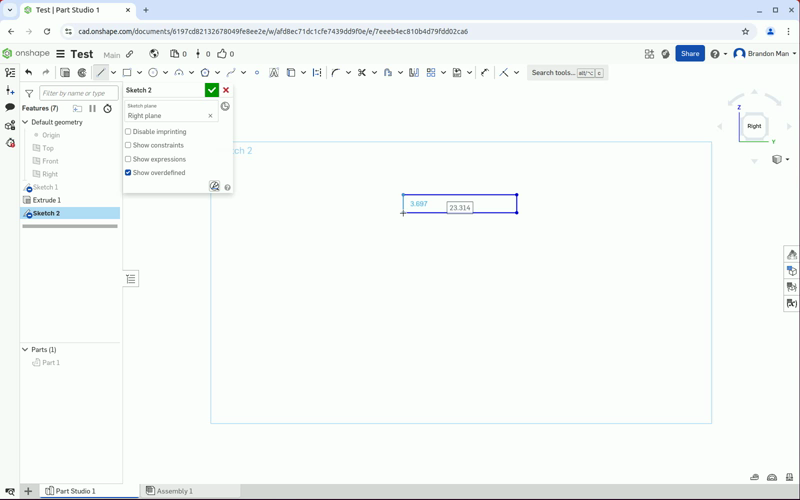
key(esc)
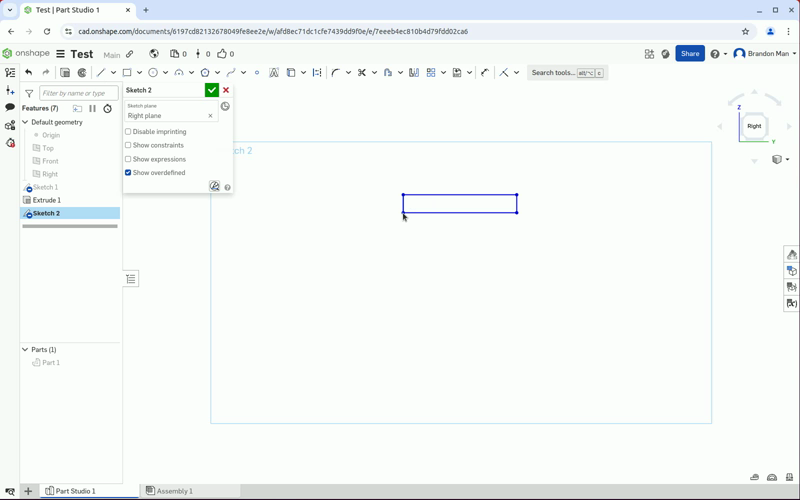
mouse_move(515, 205)
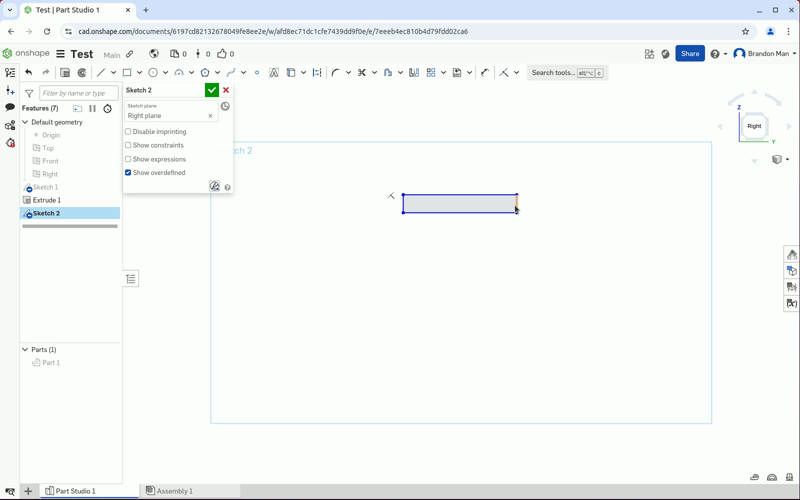
click(515, 205)
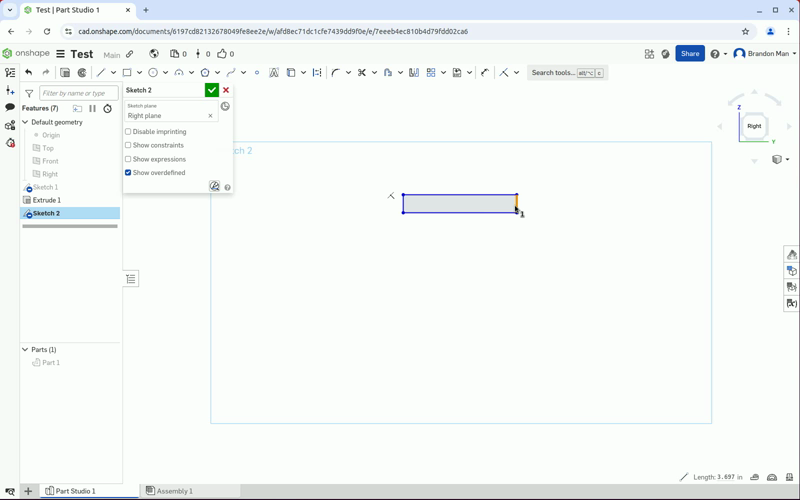
mouse_move(73, 352)
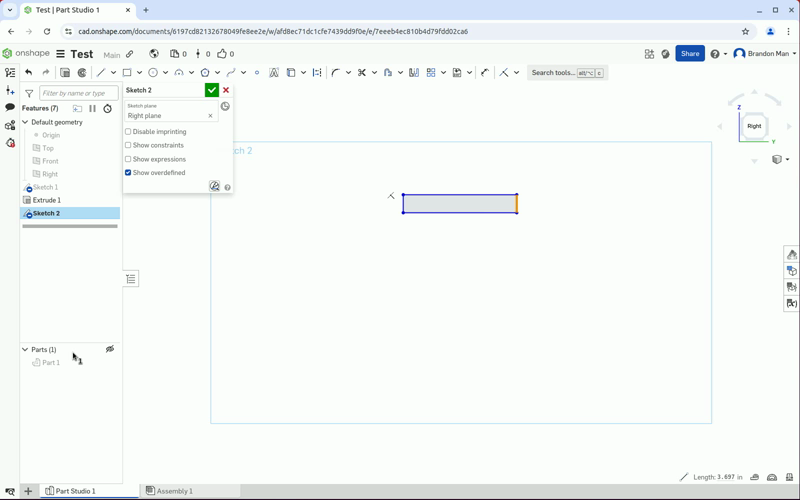
key(shift+y)
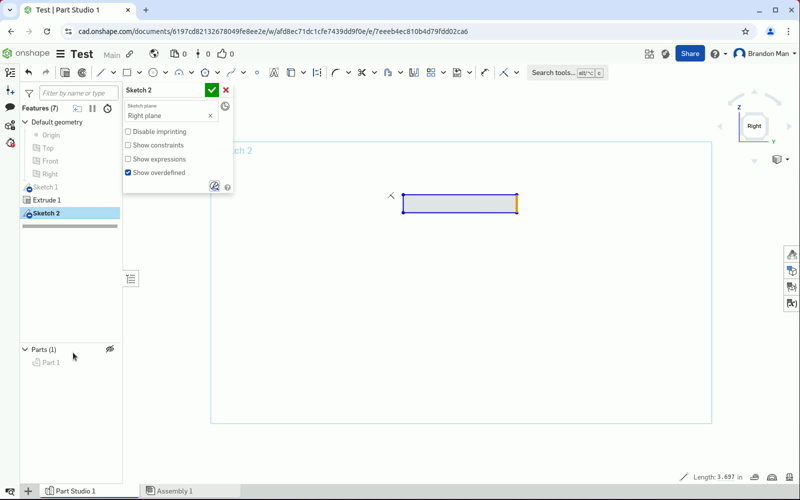
key(shift+e)
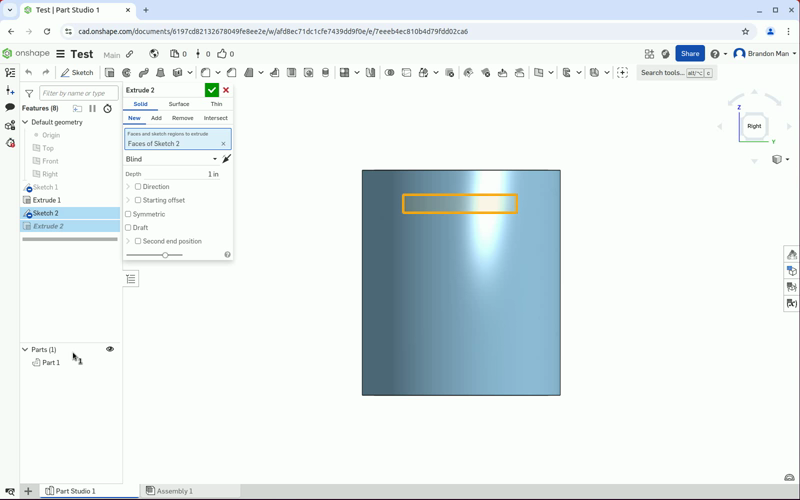
mouse_move(143, 106)
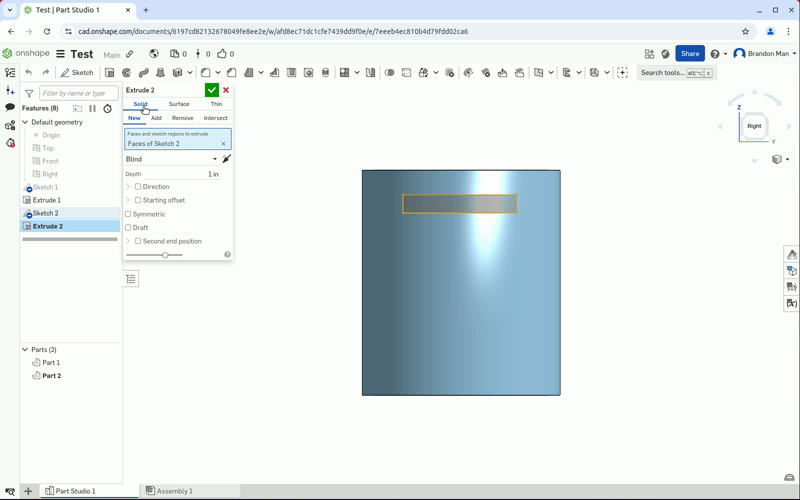
click(143, 106)
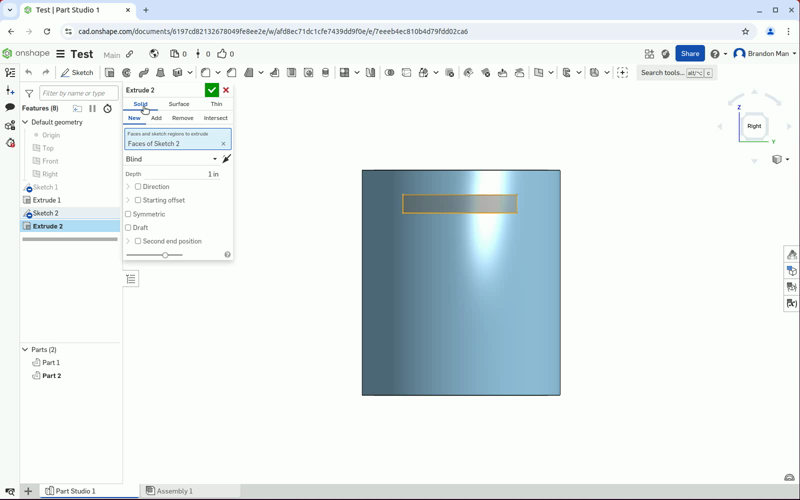
mouse_move(186, 120)
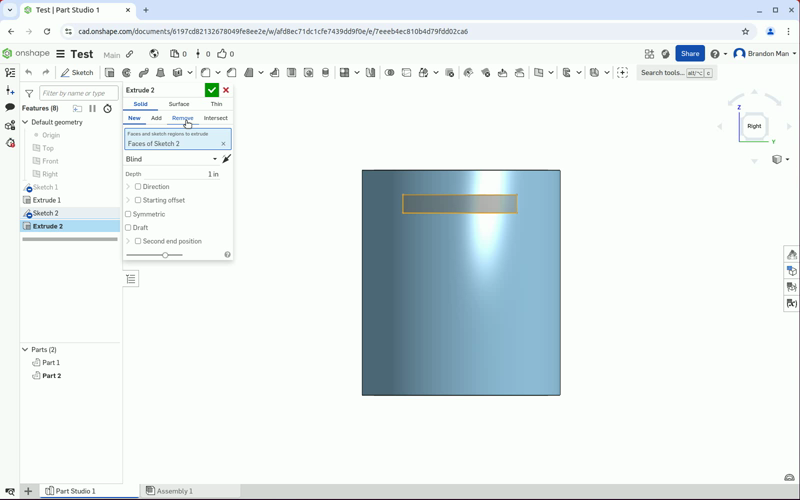
click(186, 120)
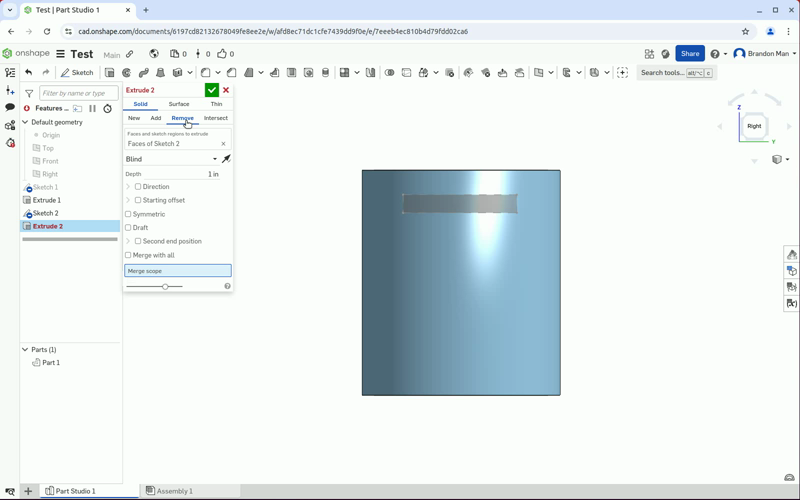
key(tab, 4)
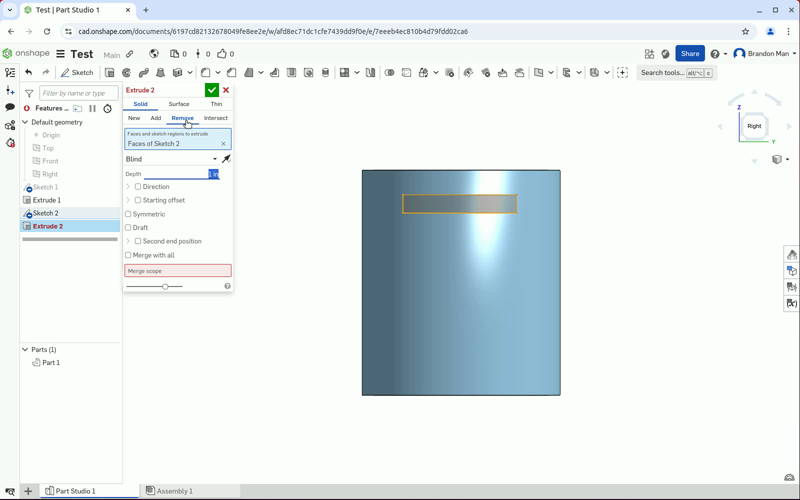
text(-28.885)
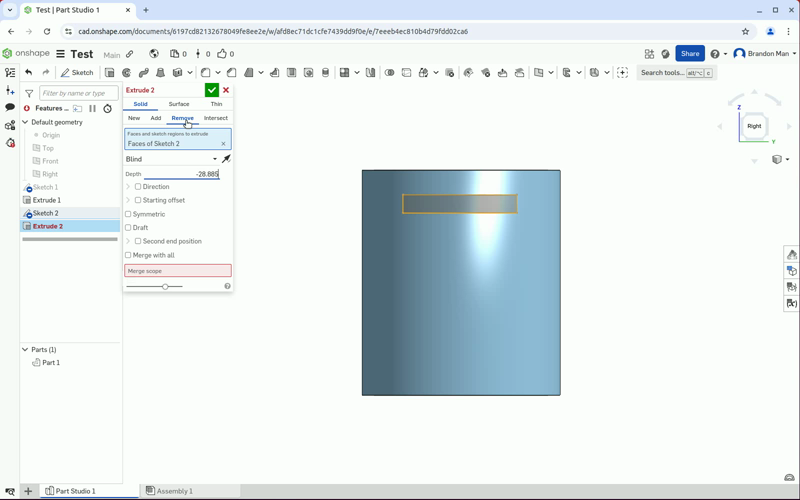
key(tab, 6)
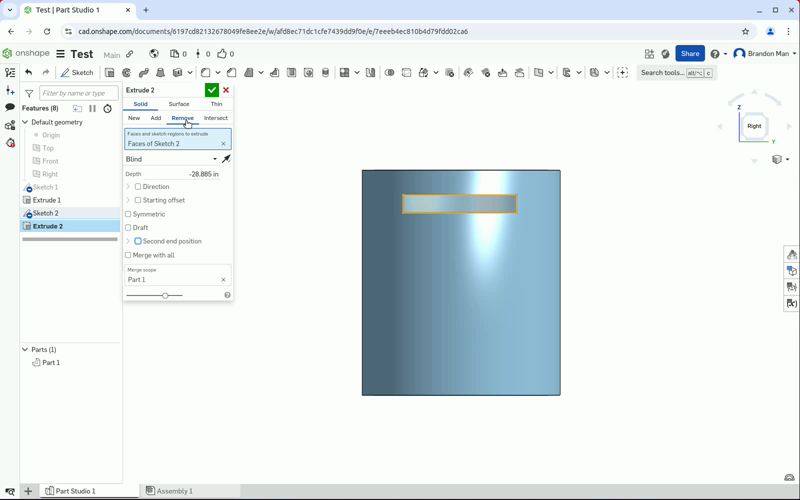
key(space)
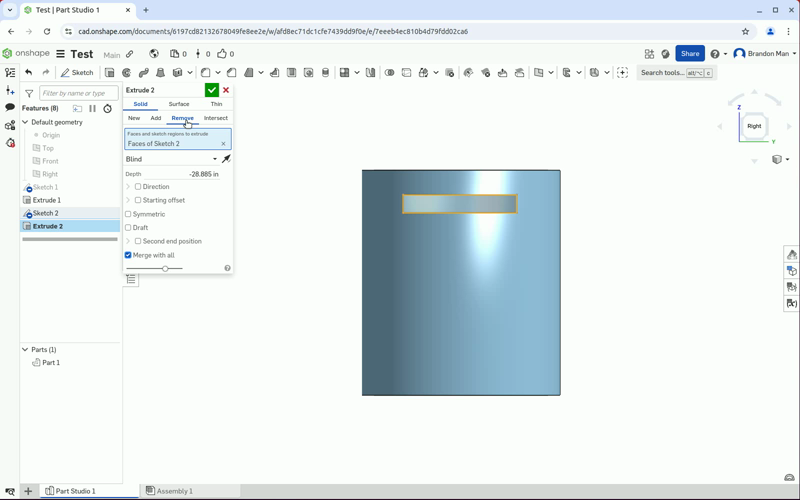
key(enter)
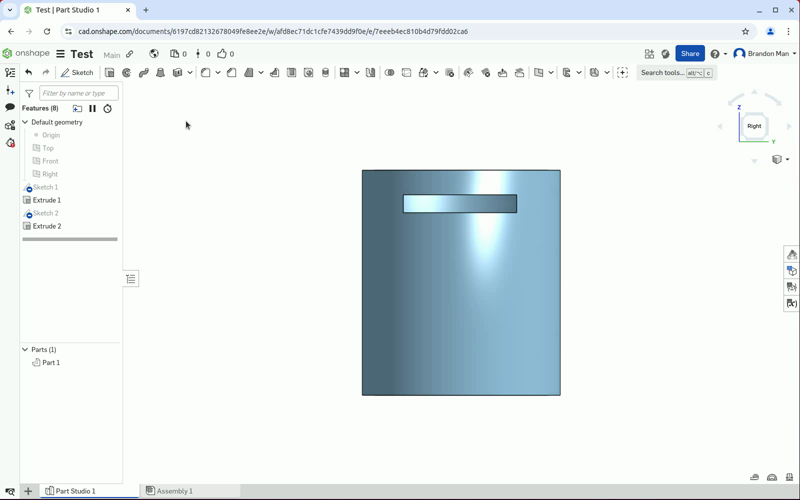
key(shift+h)
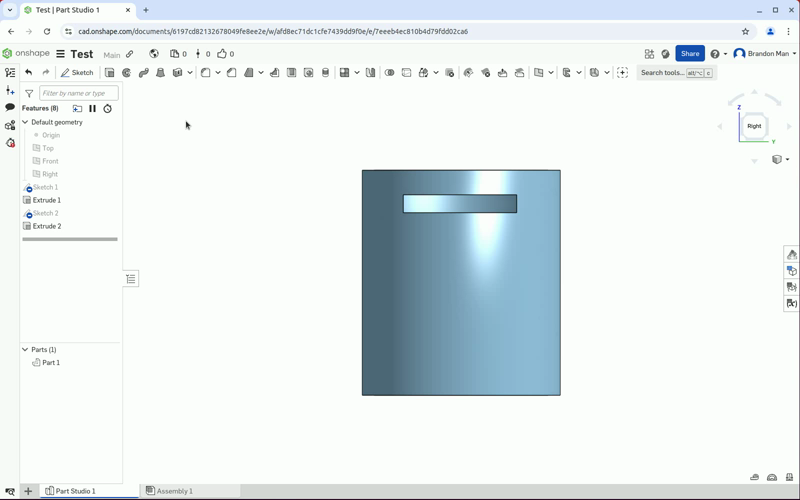
key(shift+h)
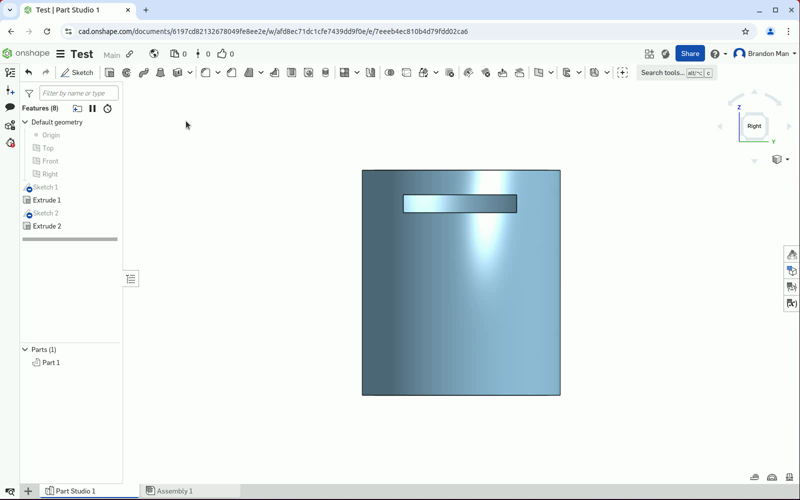
mouse_move(73, 189)
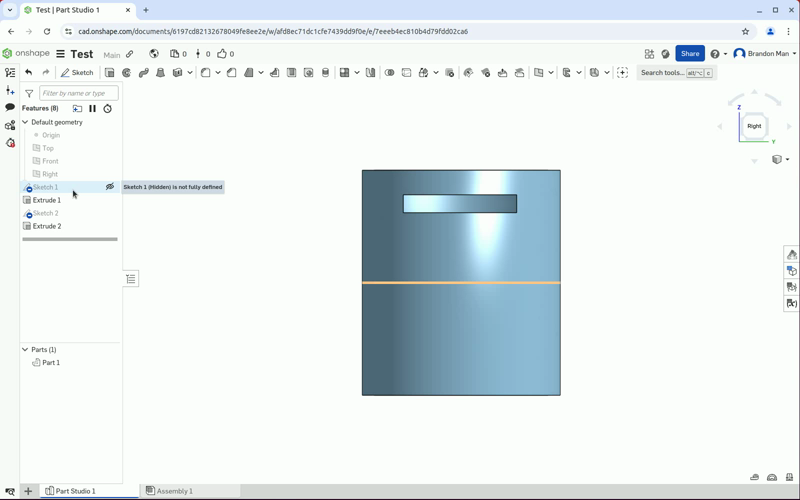
click(73, 189)
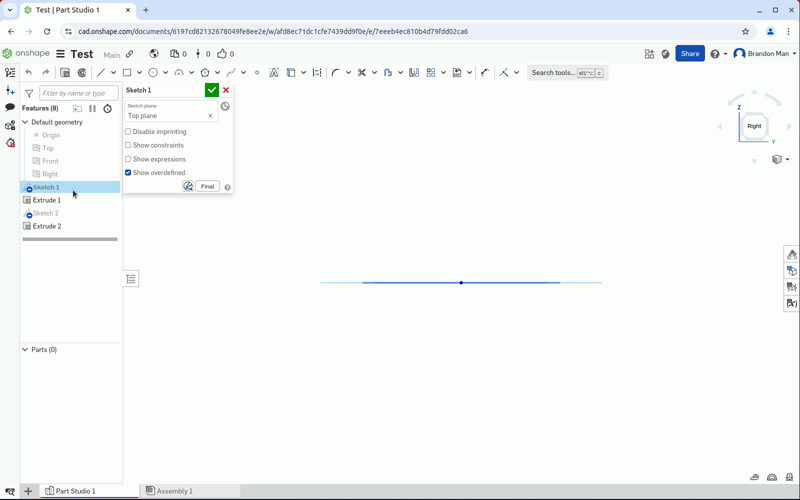
mouse_move(229, 92)
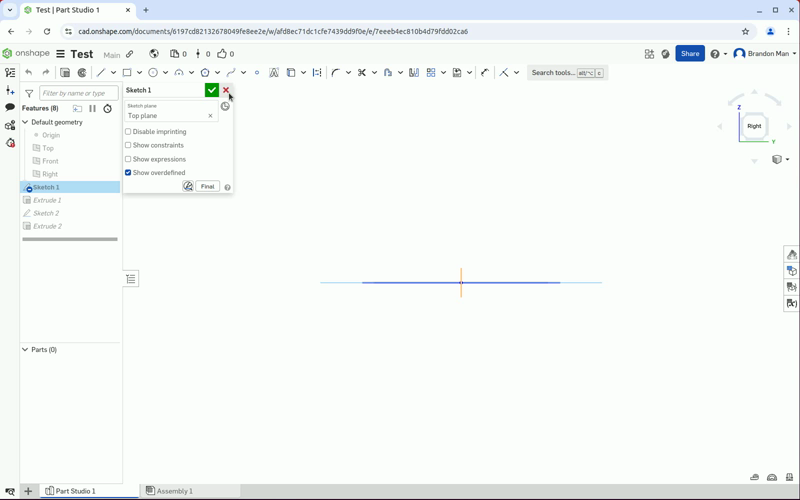
click(229, 92)
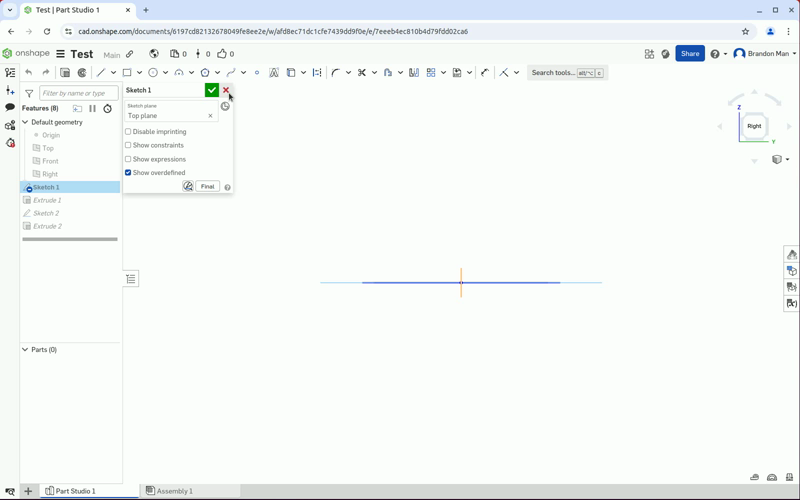
key(shift+s)
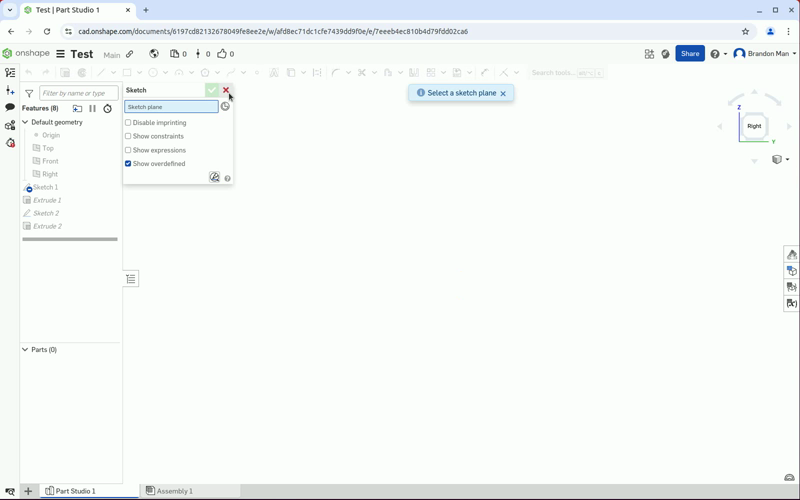
mouse_move(73, 176)
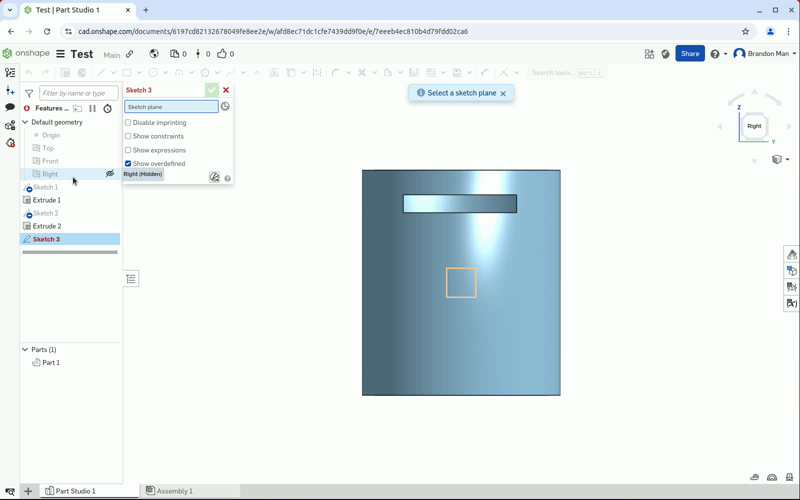
click(73, 176)
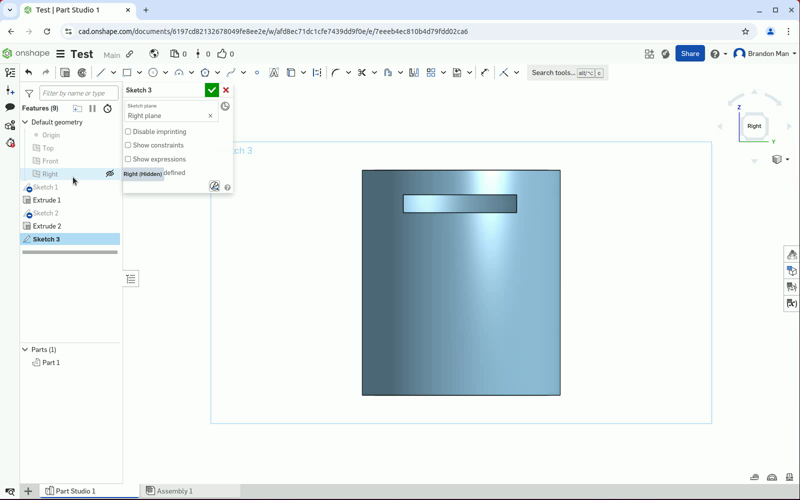
mouse_move(73, 352)
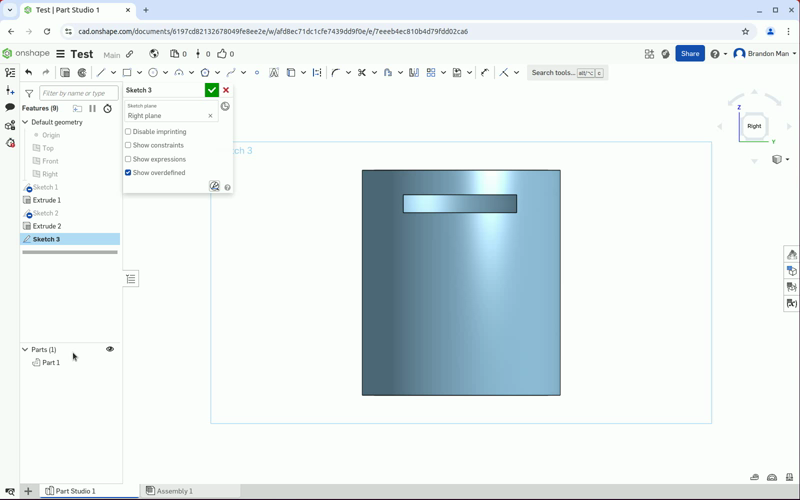
key(y)
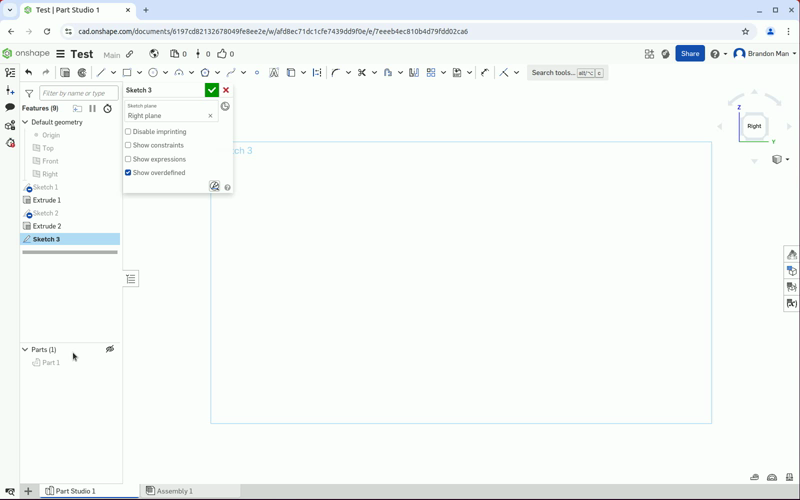
key(l)
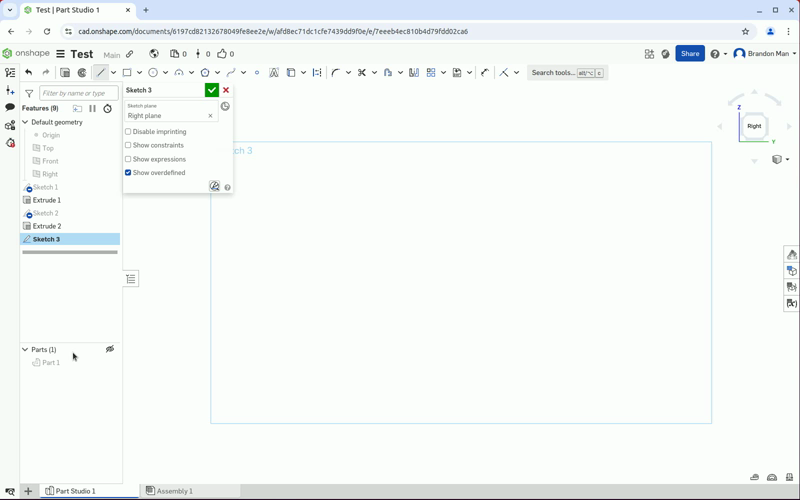
key_down(shift)
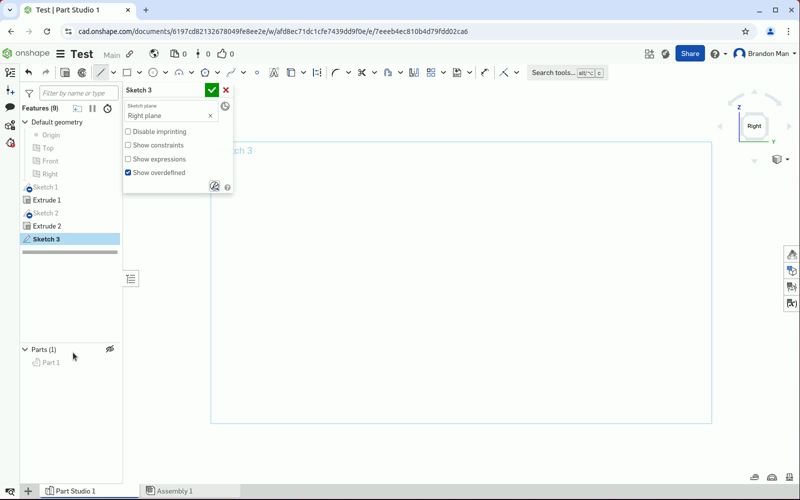
mouse_move(403, 372)
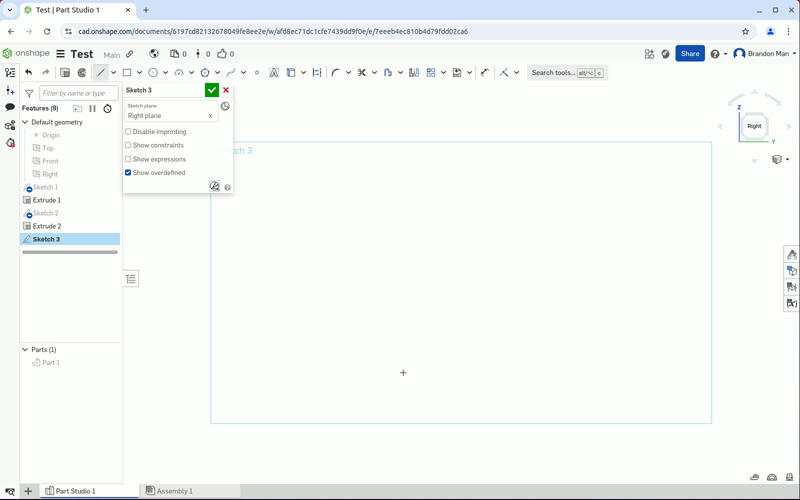
click(403, 372)
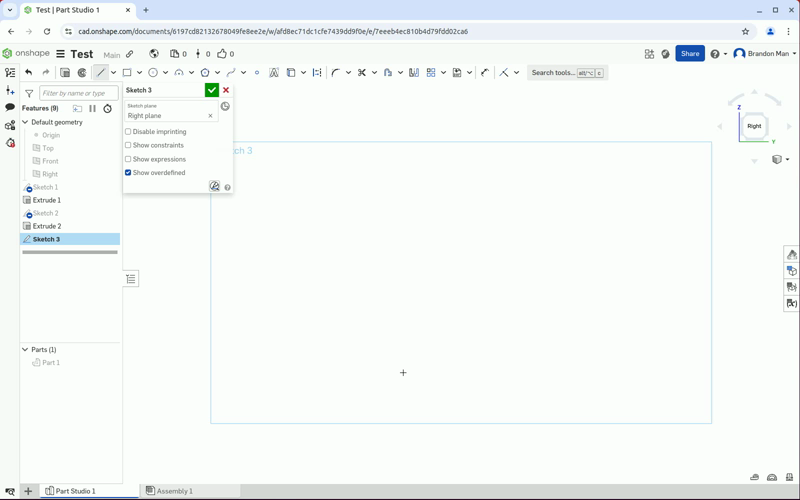
key_up(shift)
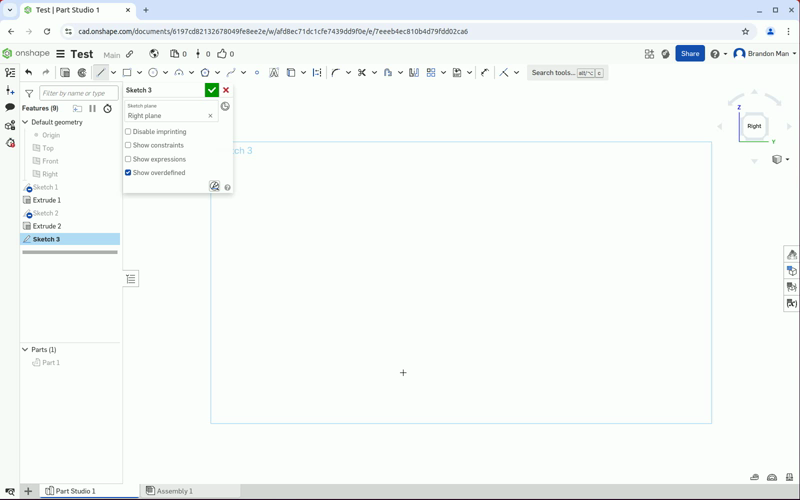
key_down(shift)
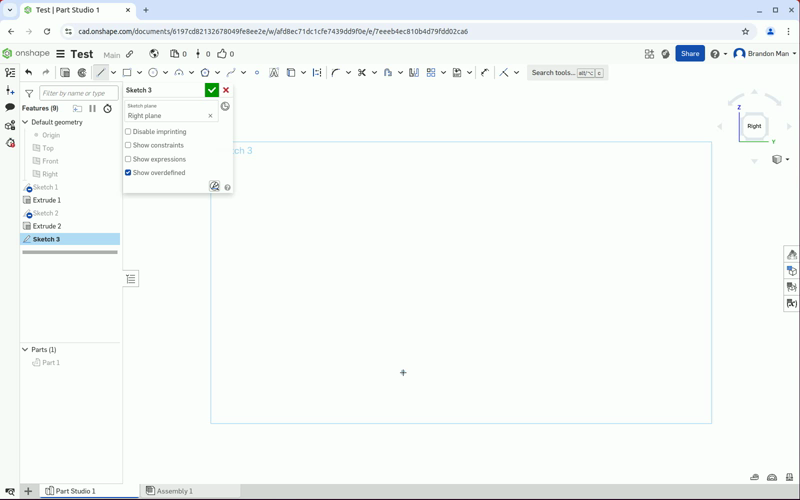
mouse_move(516, 372)
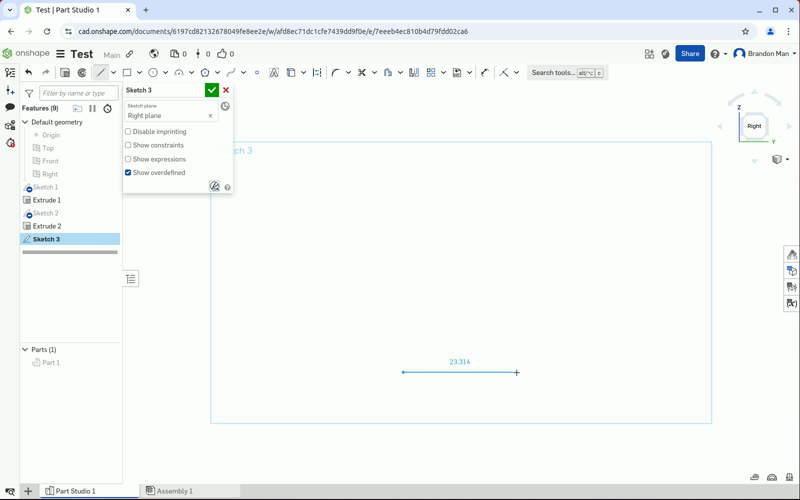
click(516, 372)
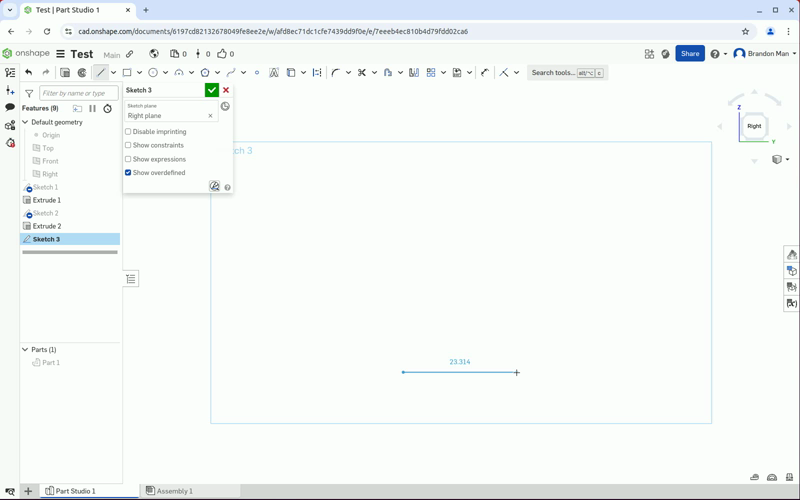
key_up(shift)
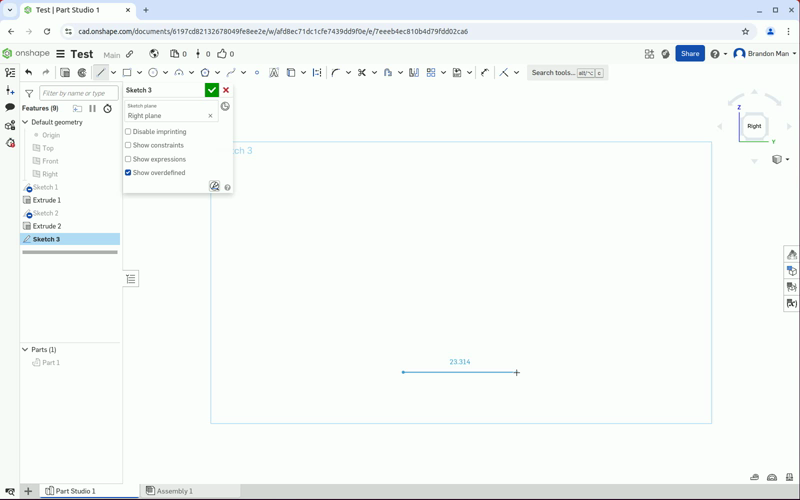
key_down(shift)
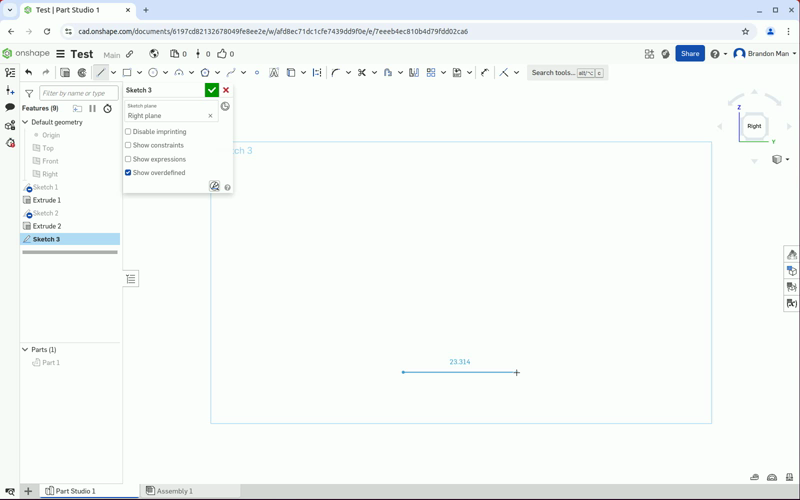
mouse_move(546, 372)
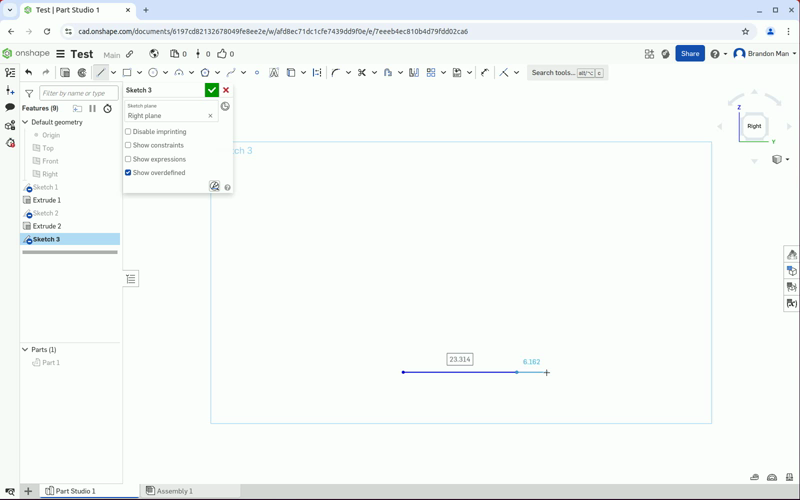
mouse_move(516, 354)
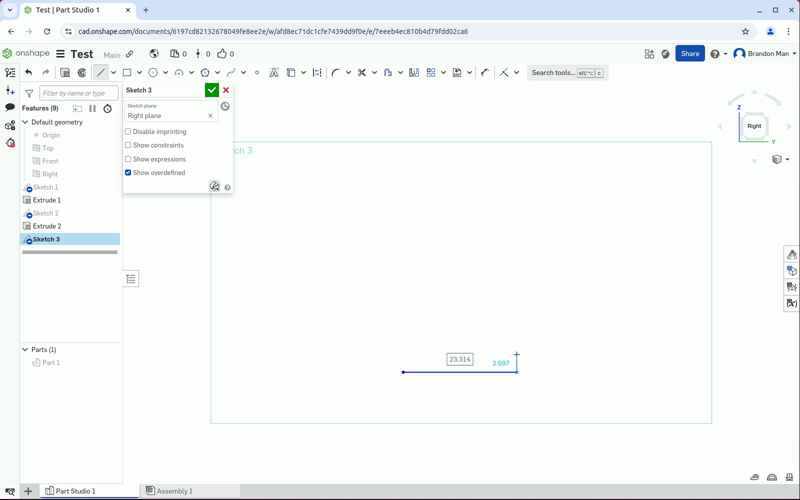
click(516, 354)
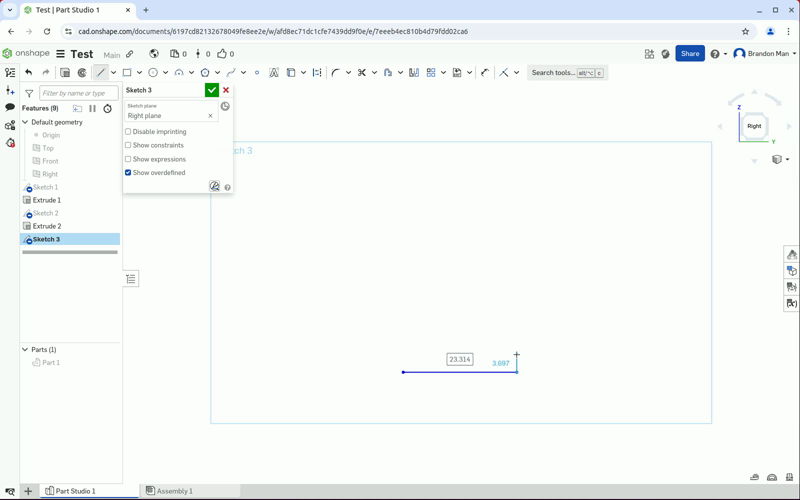
key_up(shift)
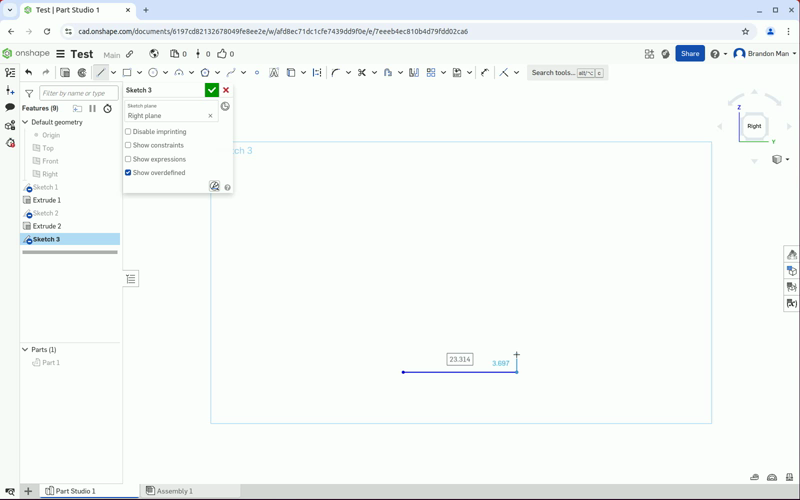
key_down(shift)
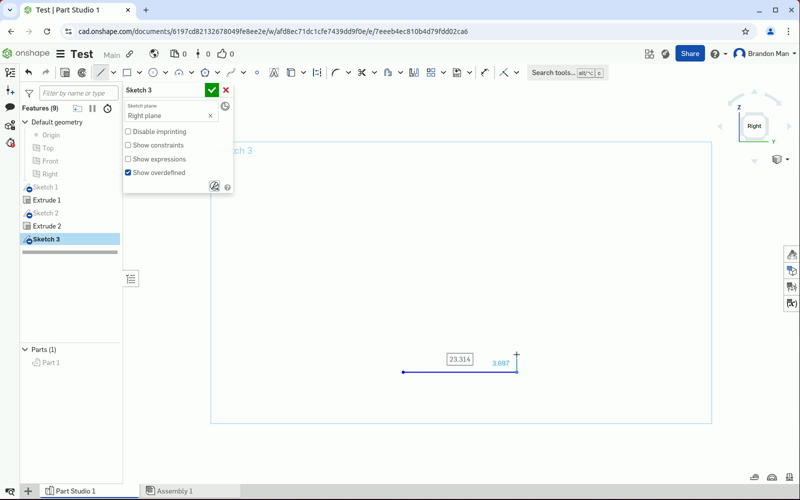
mouse_move(403, 354)
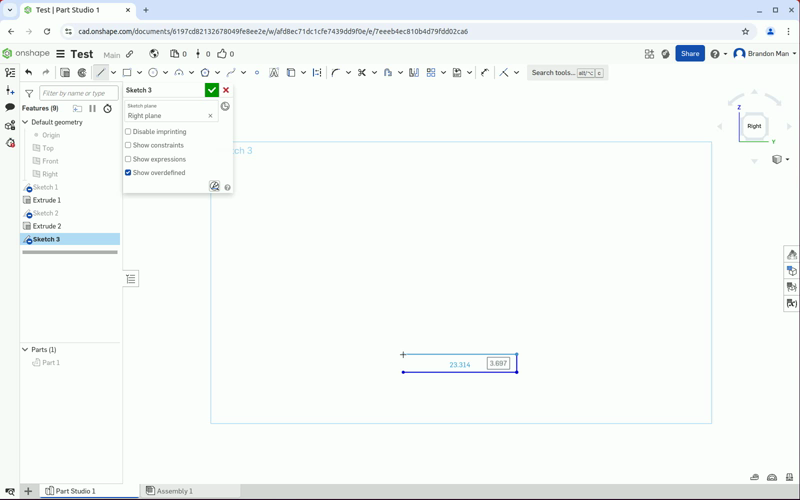
click(403, 354)
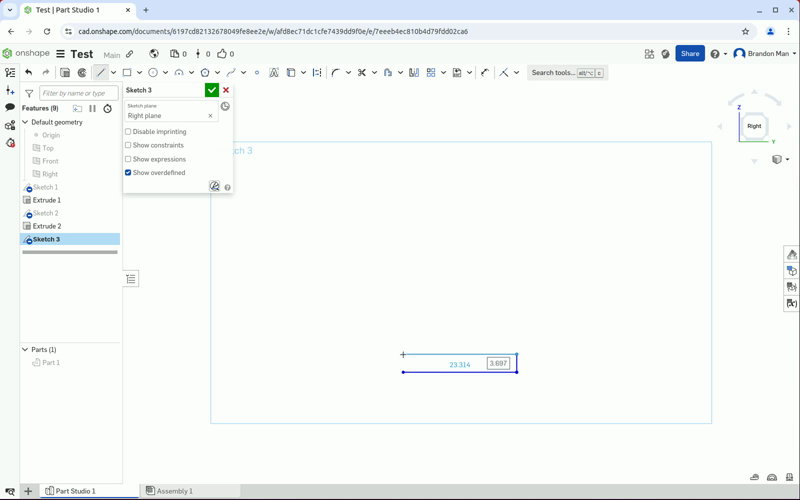
key_up(shift)
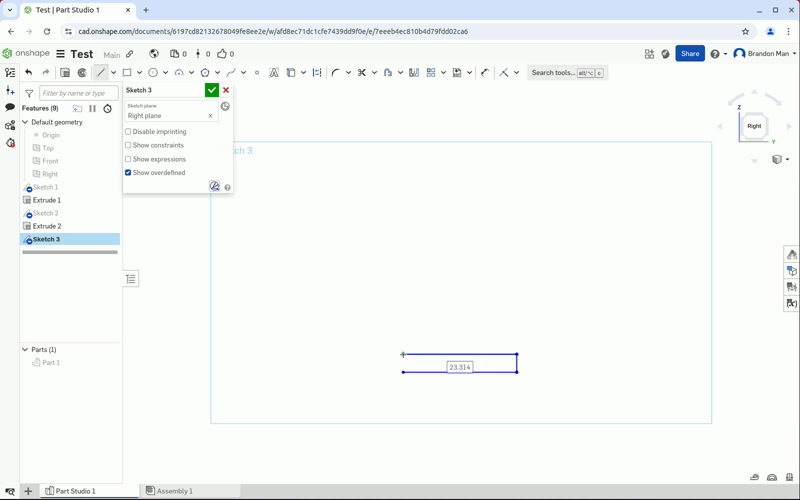
mouse_move(433, 354)
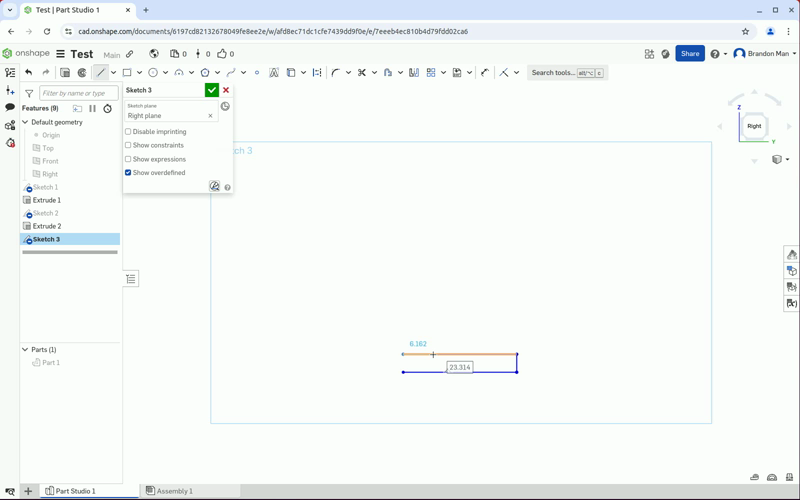
key_down(shift)
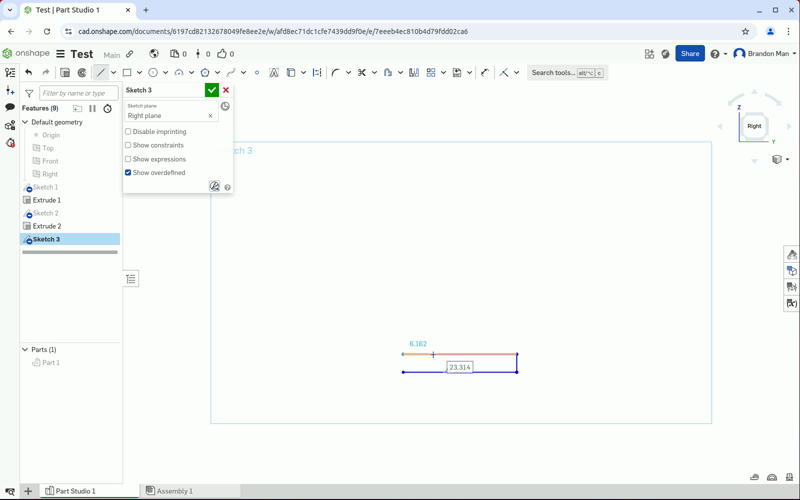
mouse_move(403, 372)
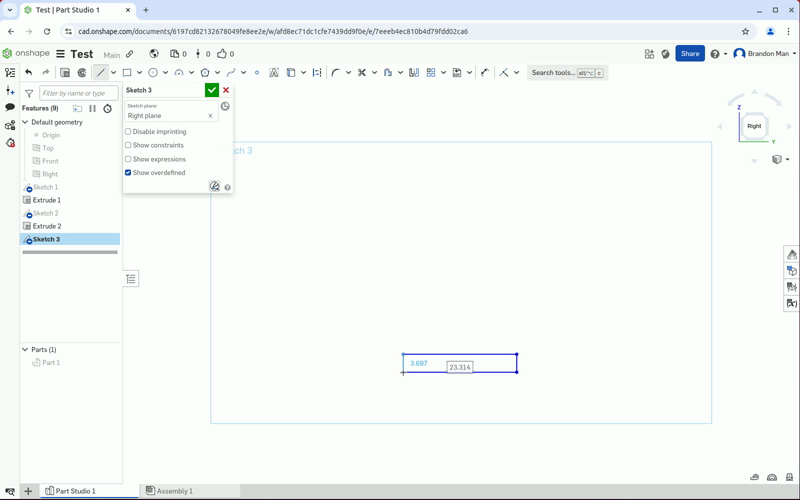
key_up(shift)
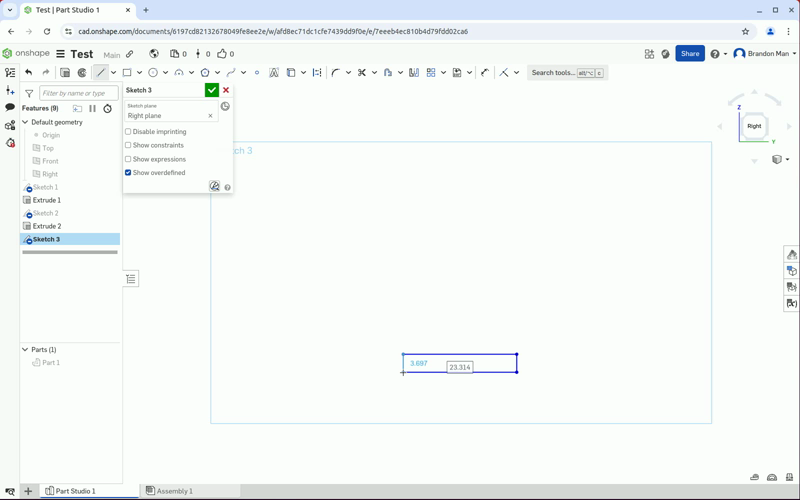
click(403, 372)
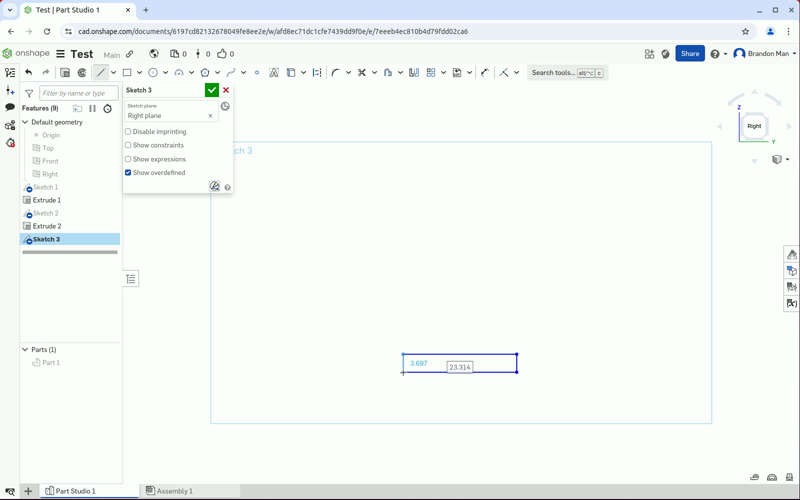
key(esc)
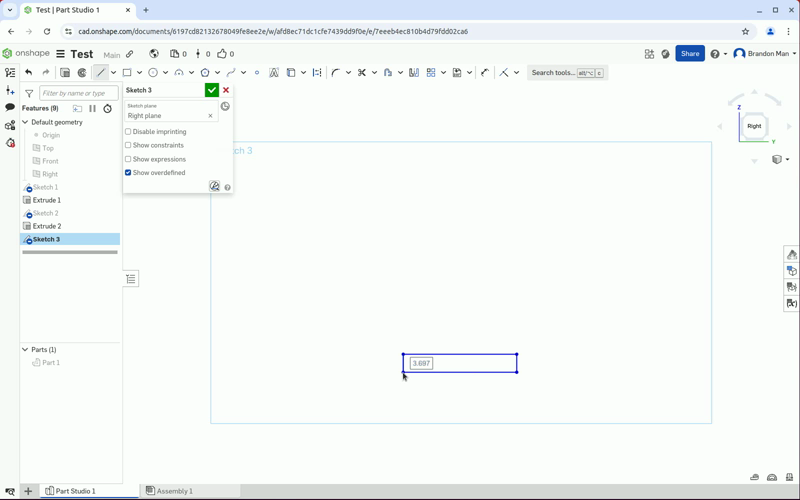
mouse_move(493, 365)
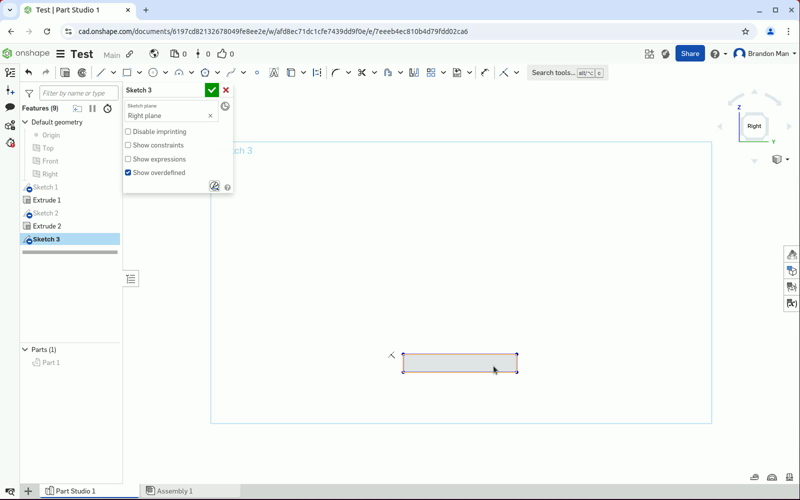
click(493, 365)
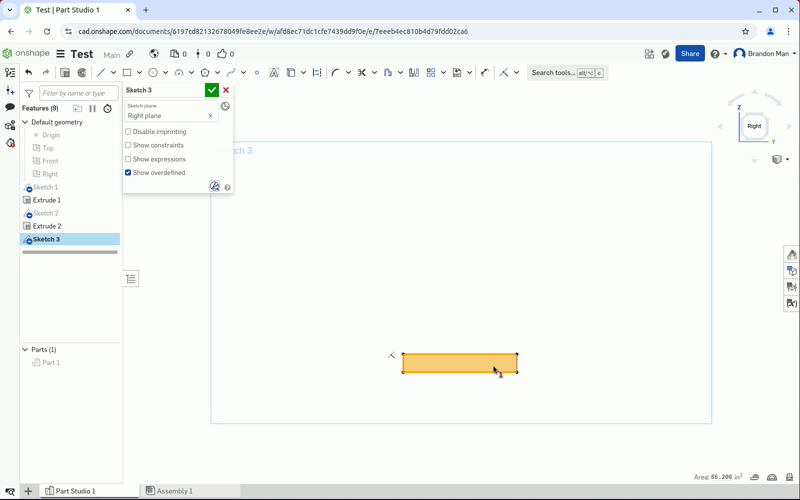
mouse_move(73, 352)
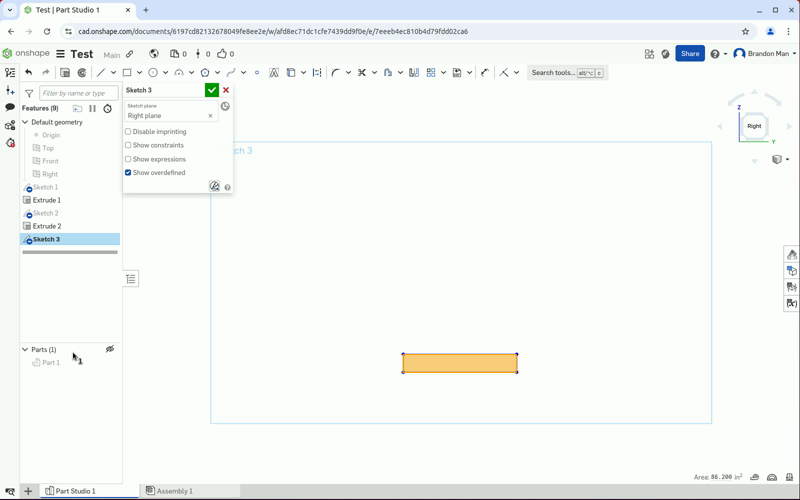
key(shift+y)
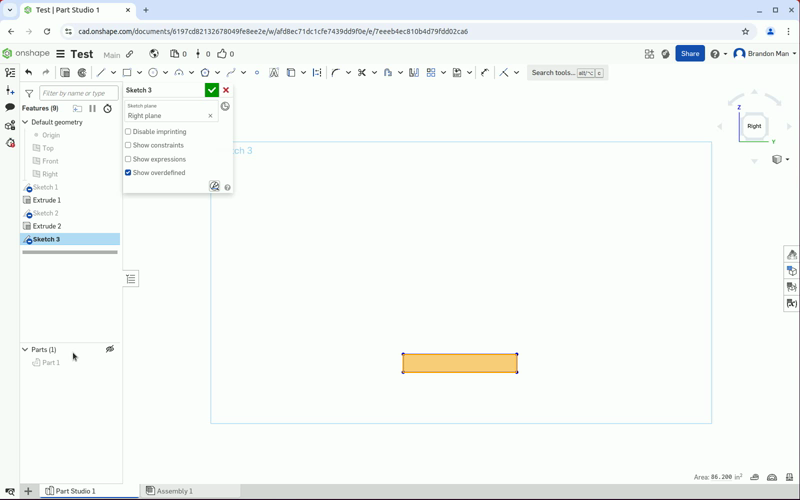
key(shift+e)
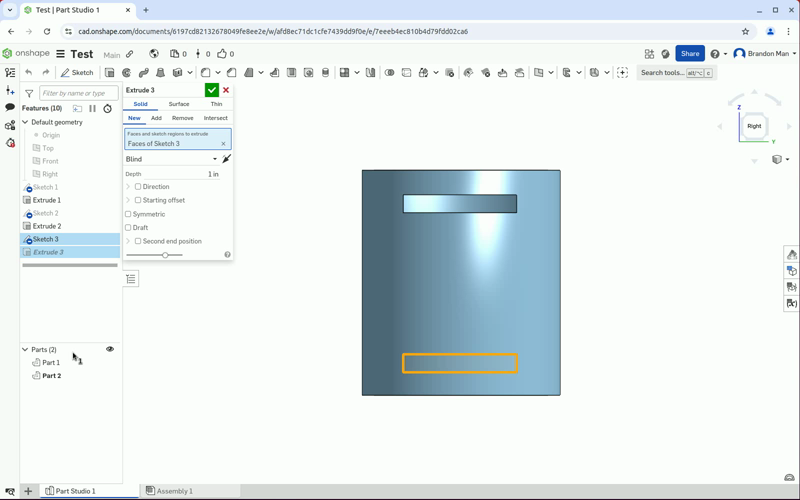
mouse_move(143, 106)
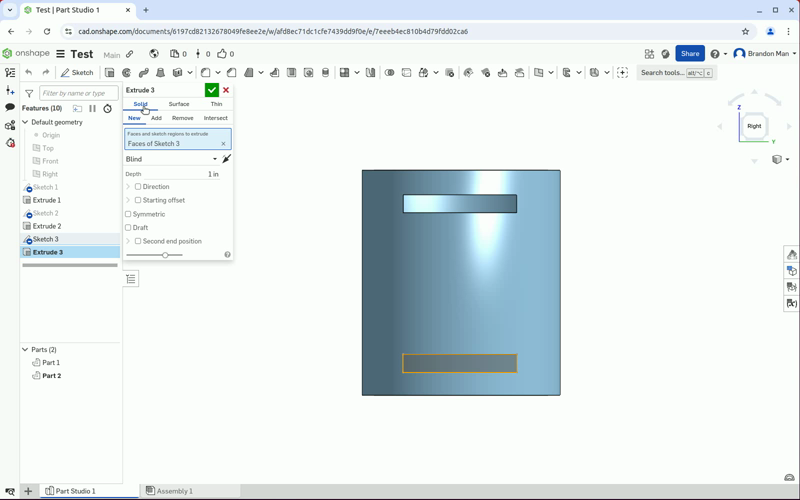
click(143, 106)
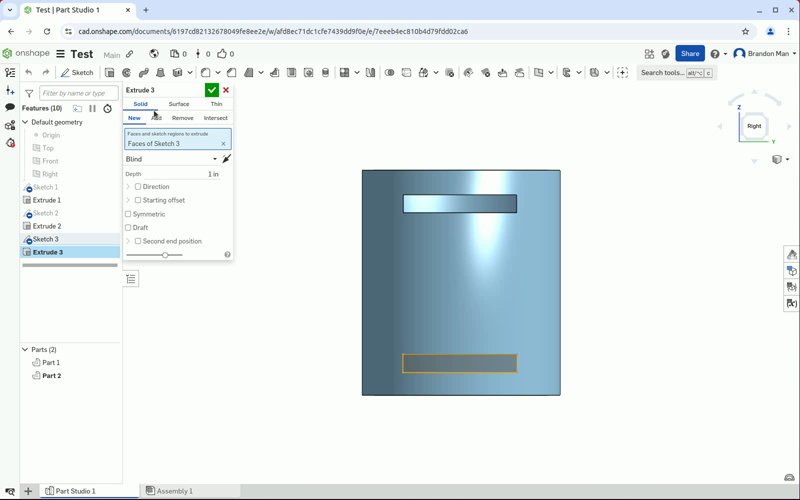
mouse_move(186, 120)
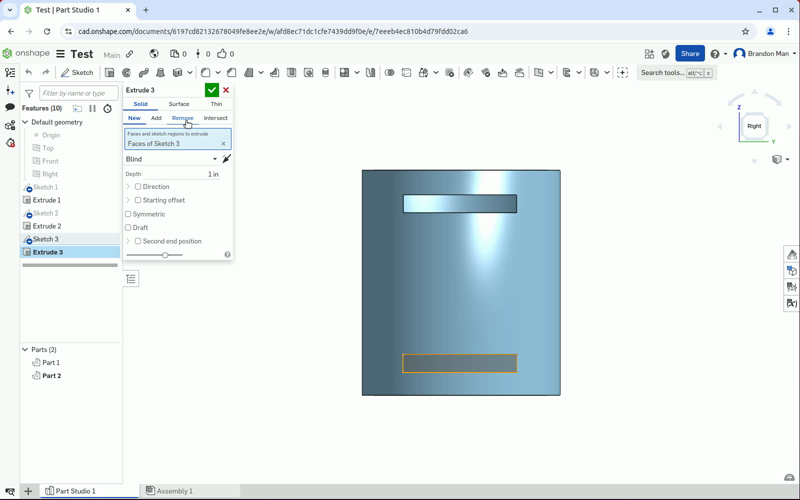
click(186, 120)
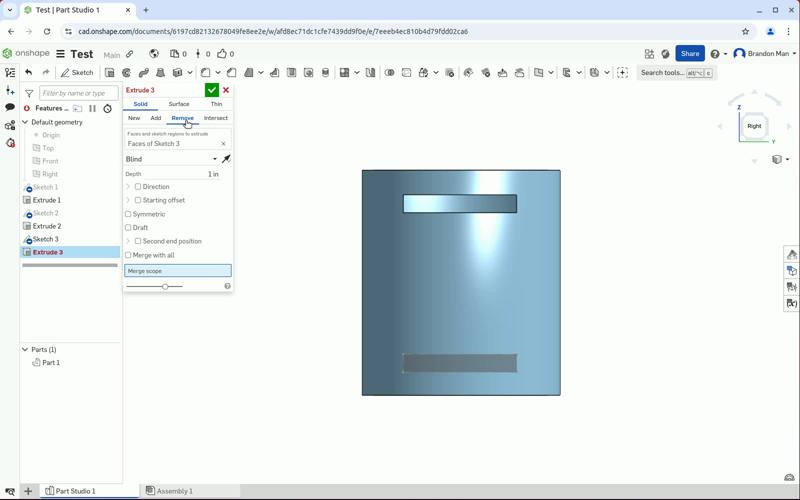
key(tab, 4)
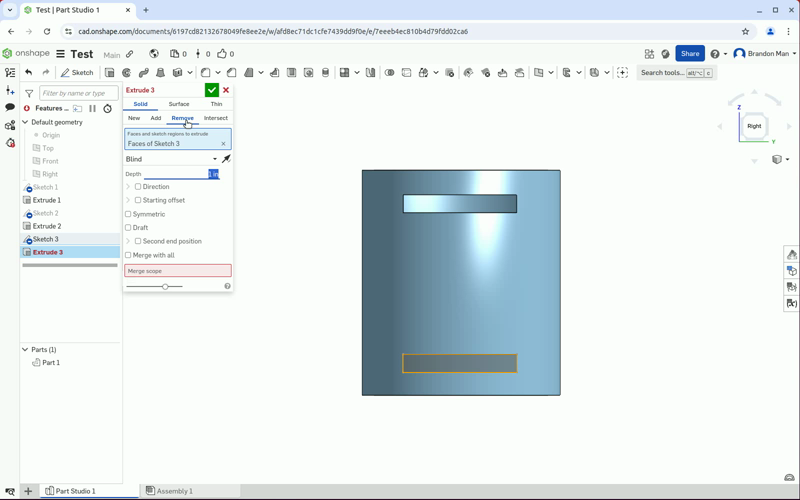
text(-28.885)
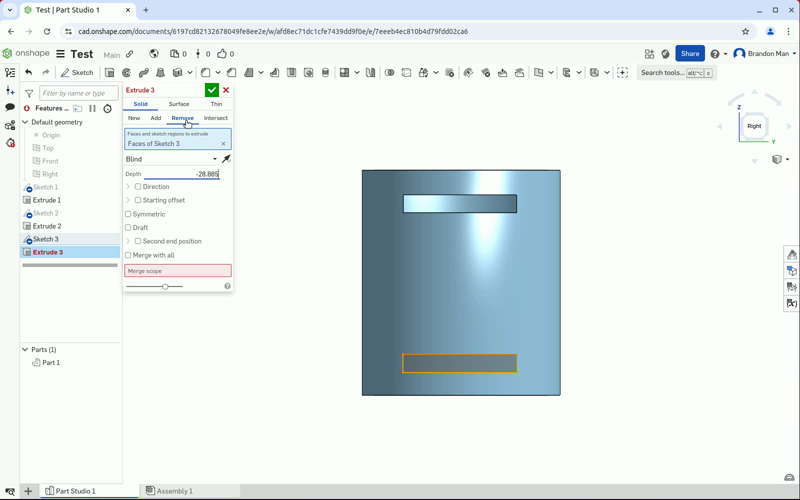
key(tab, 6)
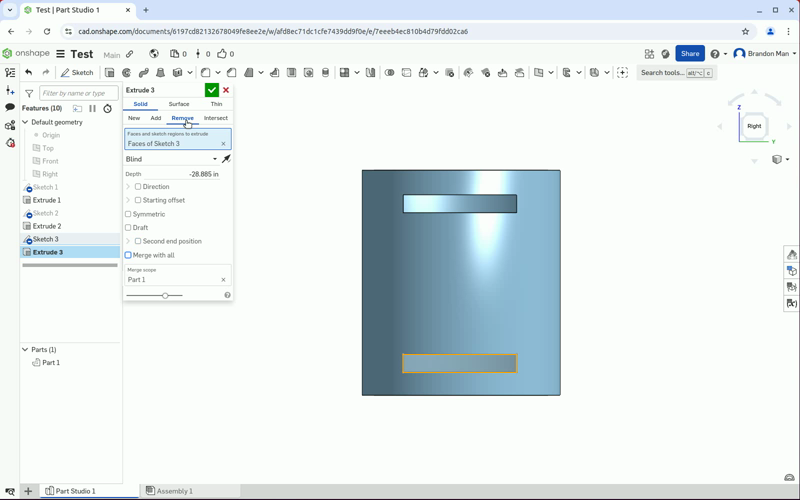
key(space)
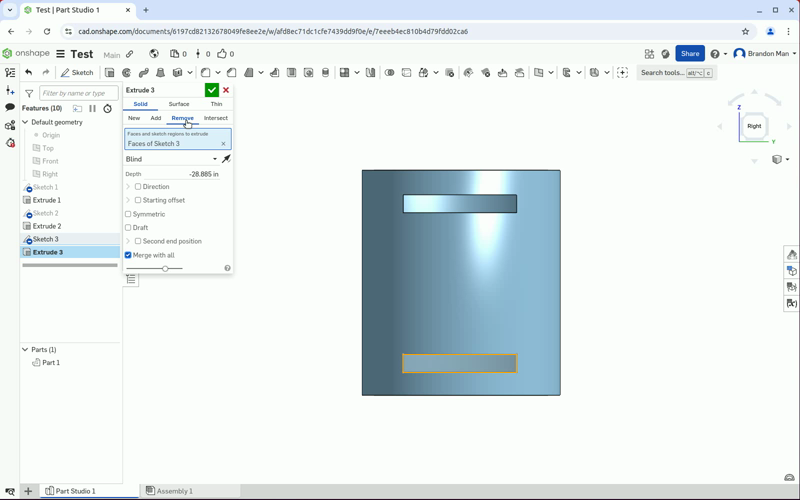
key(enter)
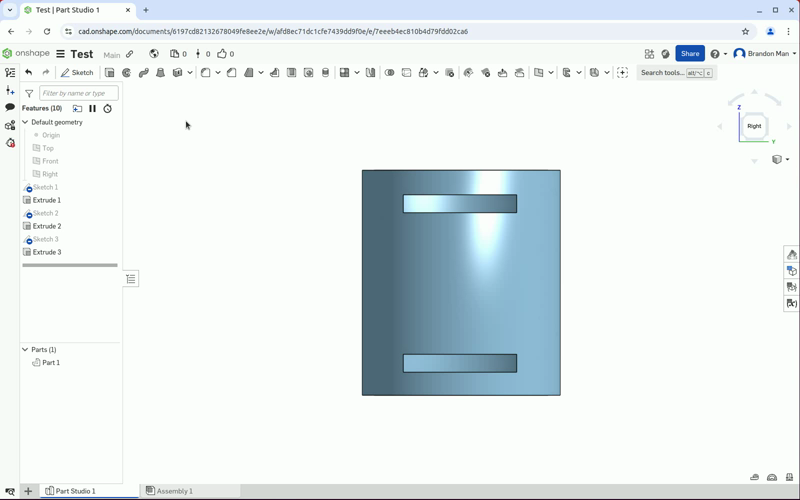
key(shift+h)
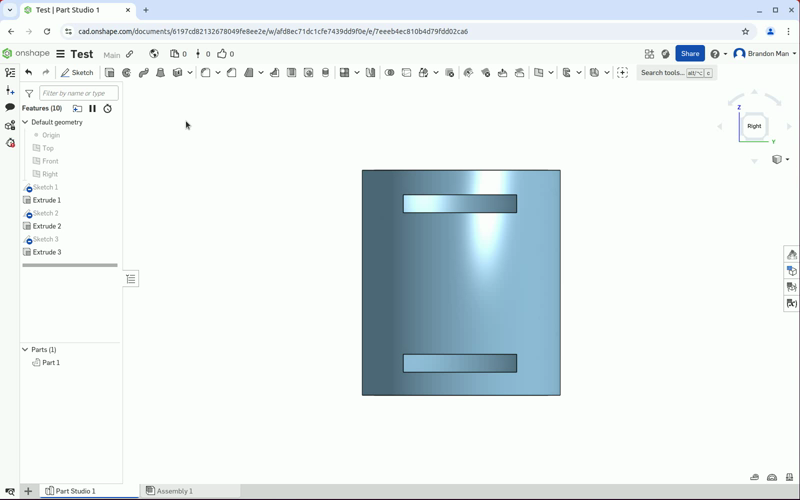
key(shift+h)
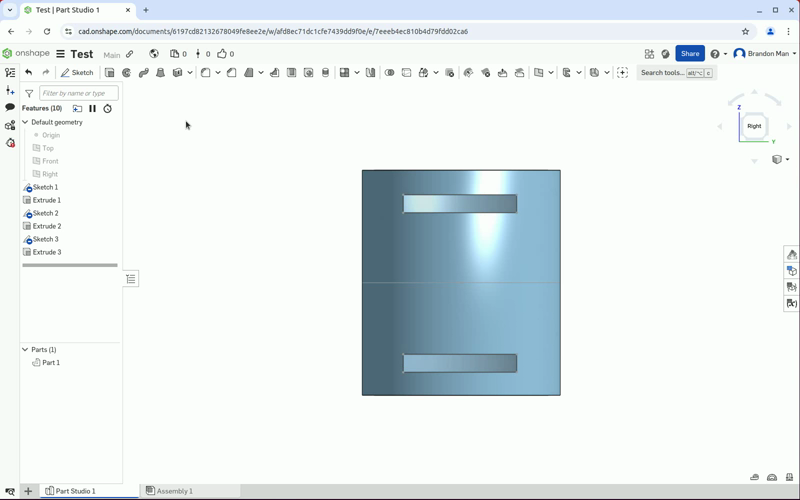
key(shift+7)
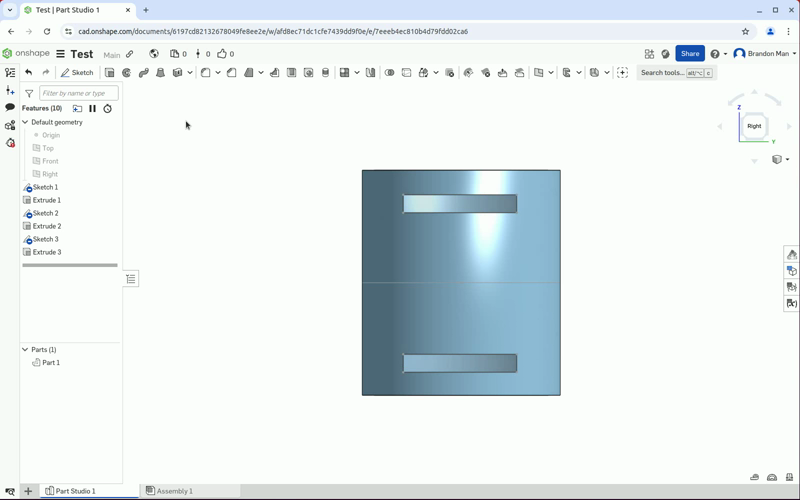
key(right, 2)
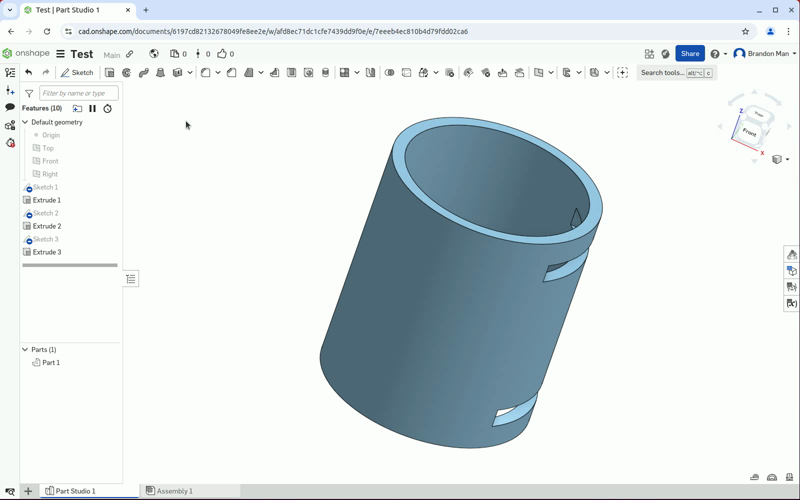
key(down, 2)
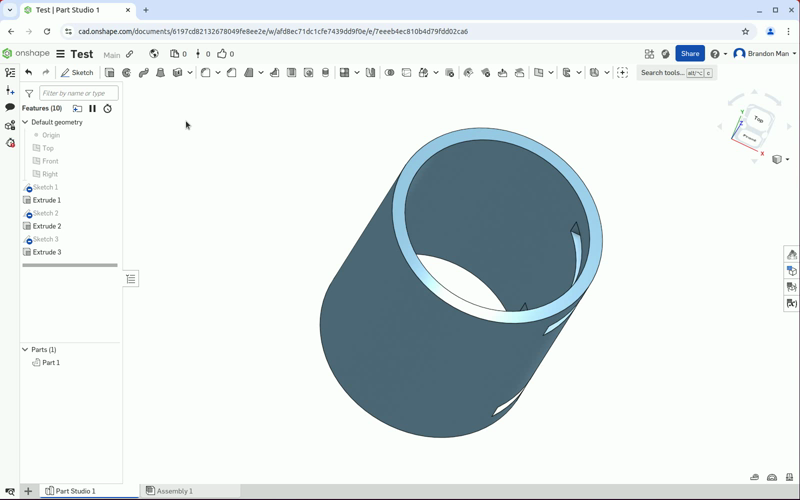
key(up, 2)
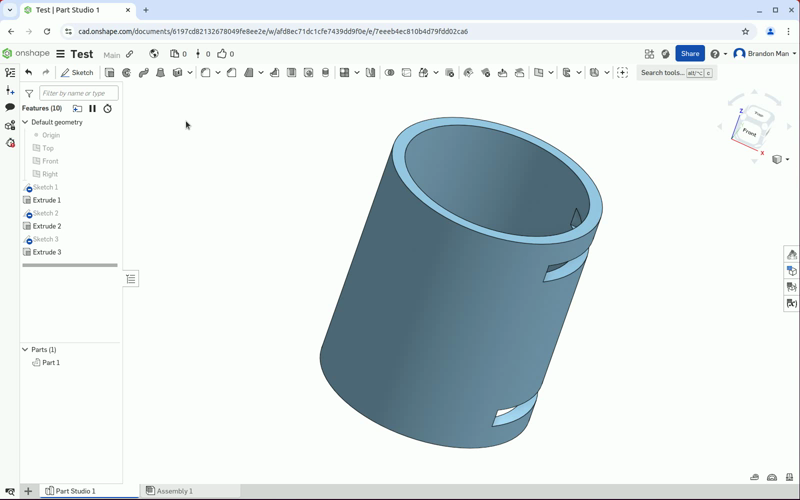
key(left, 2)
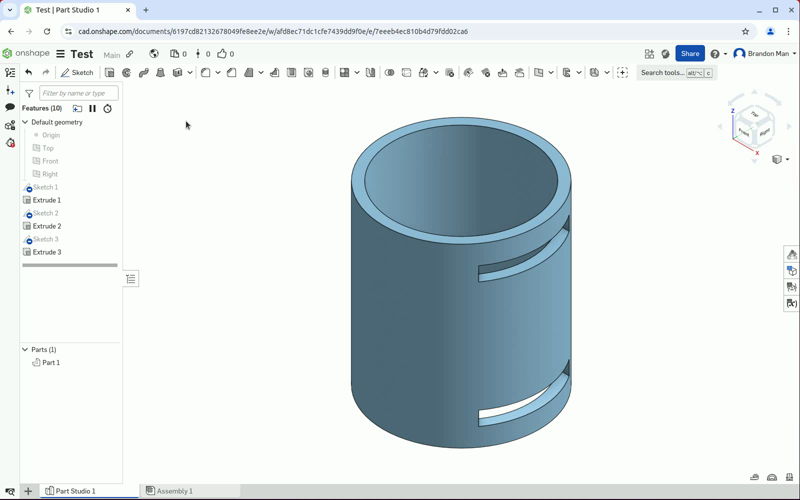
mouse_move(73, 189)
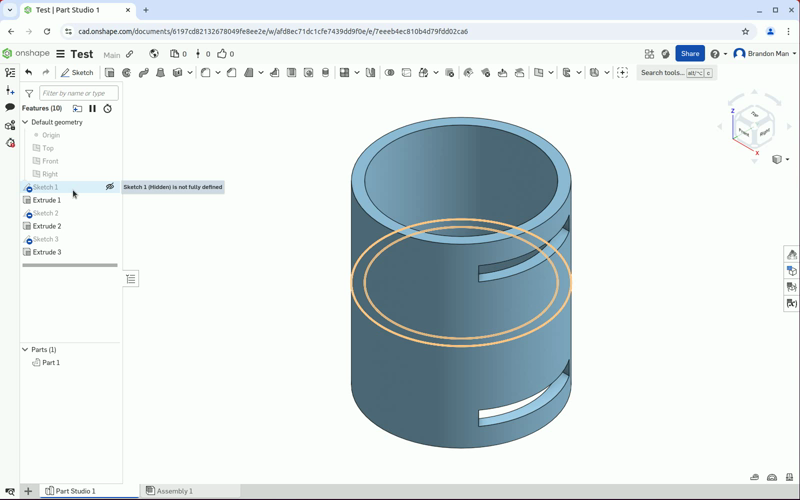
click(73, 189)